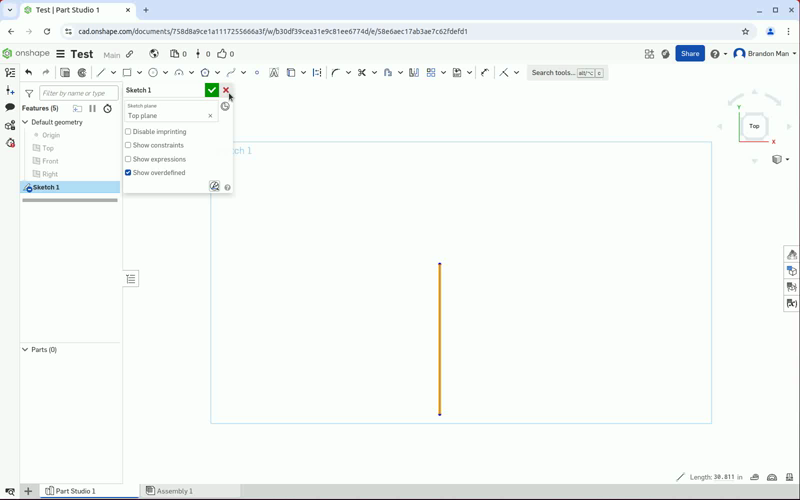
key(shift+h)
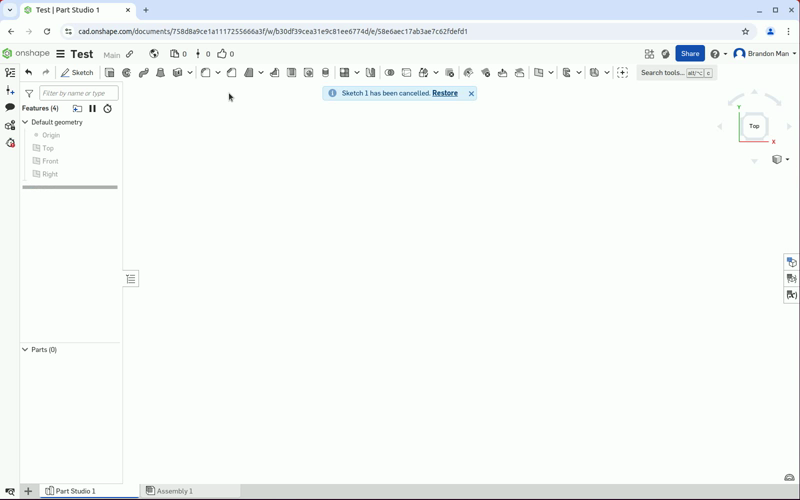
mouse_move(73, 352)
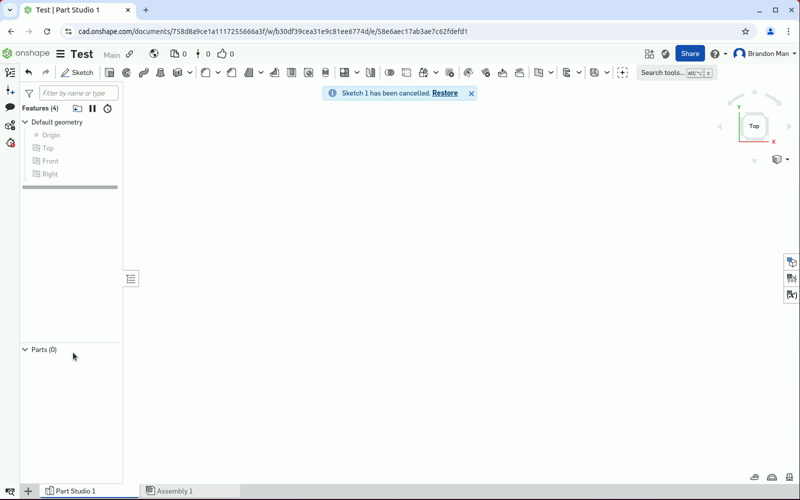
key(y)
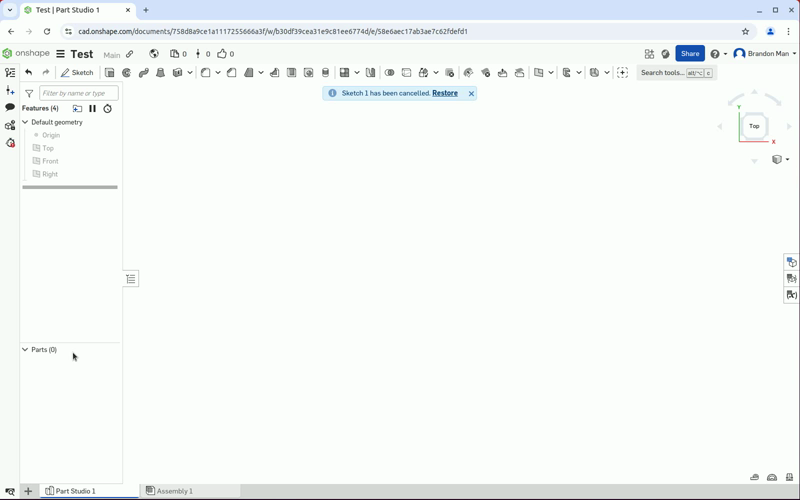
key(shift+p)
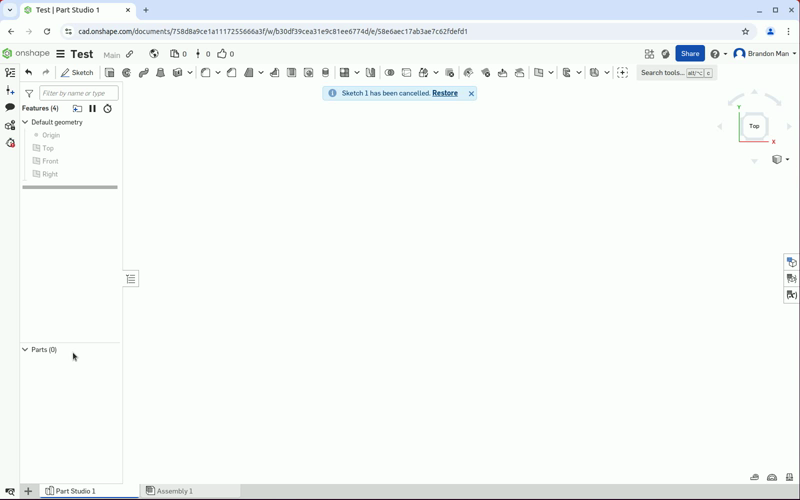
key(space)
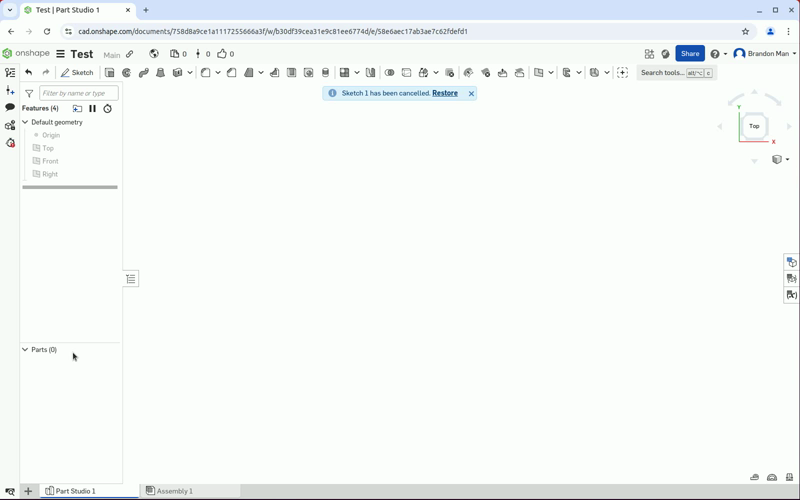
key_down(shift)
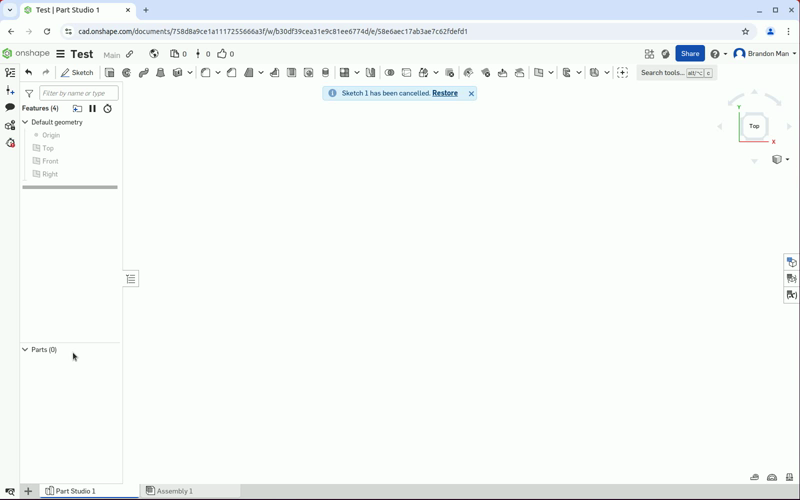
key(up)
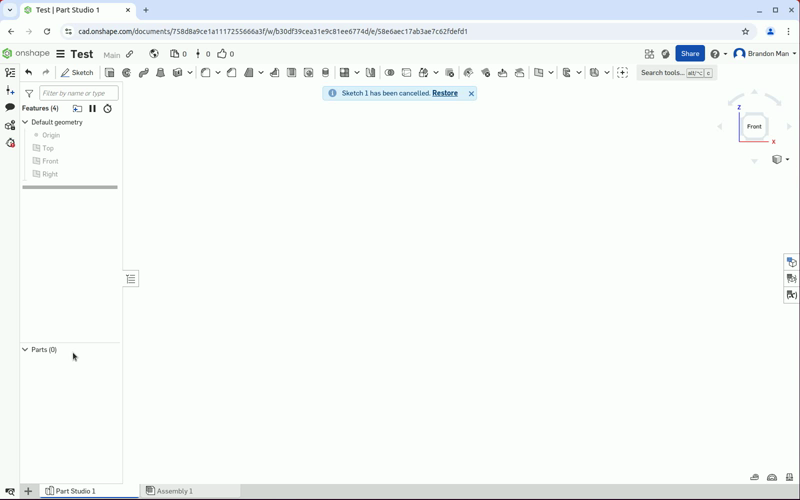
key_up(shift)
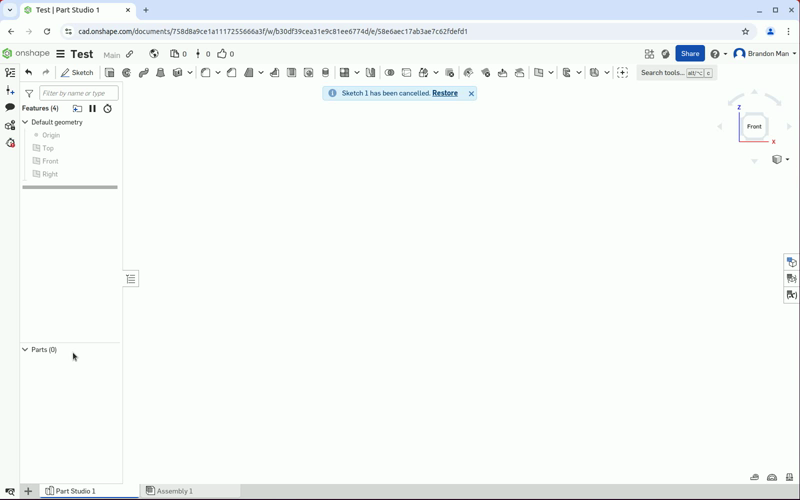
mouse_move(73, 352)
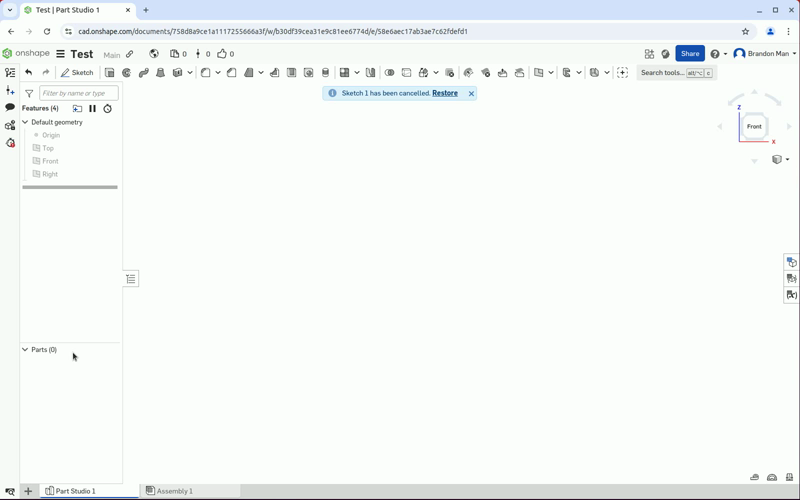
key(shift+y)
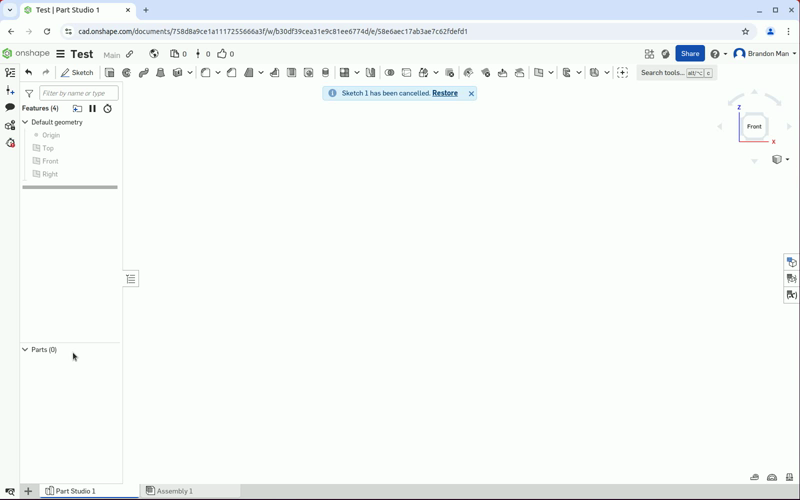
key(shift+s)
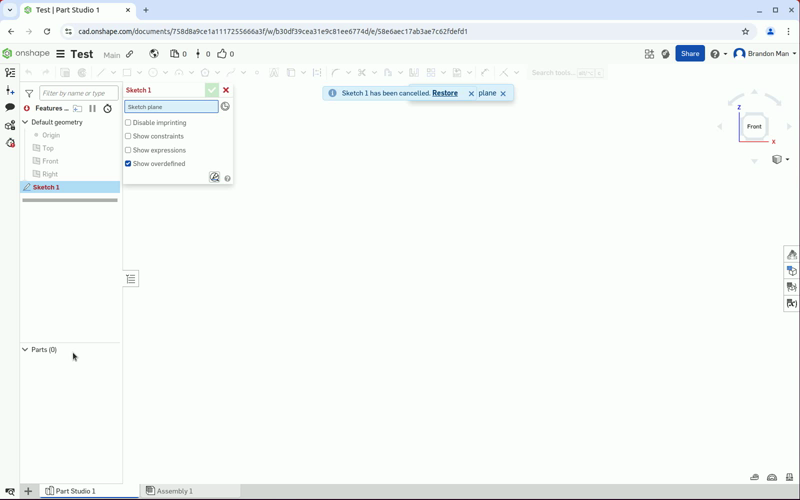
mouse_move(73, 163)
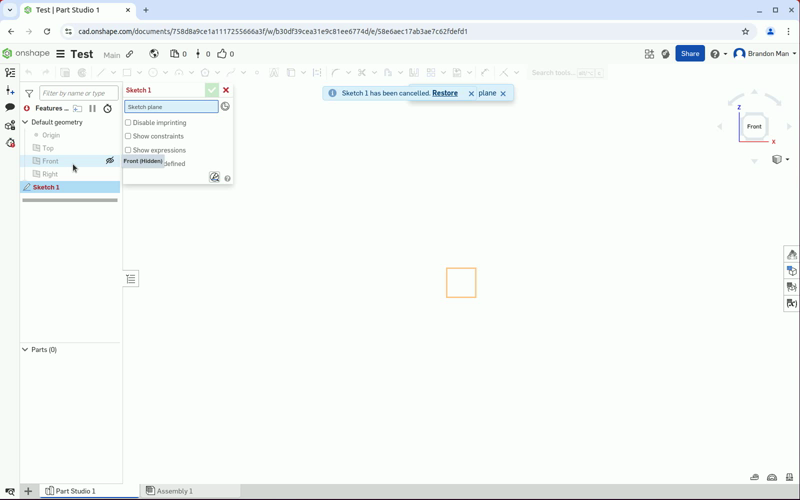
click(73, 163)
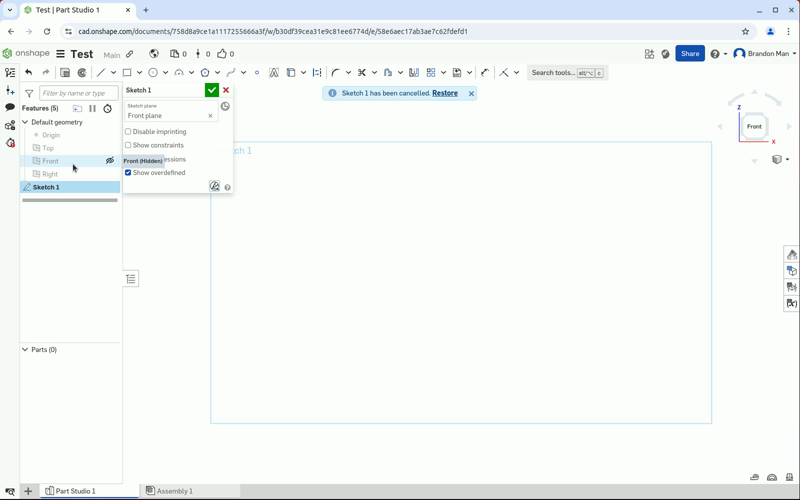
mouse_move(73, 352)
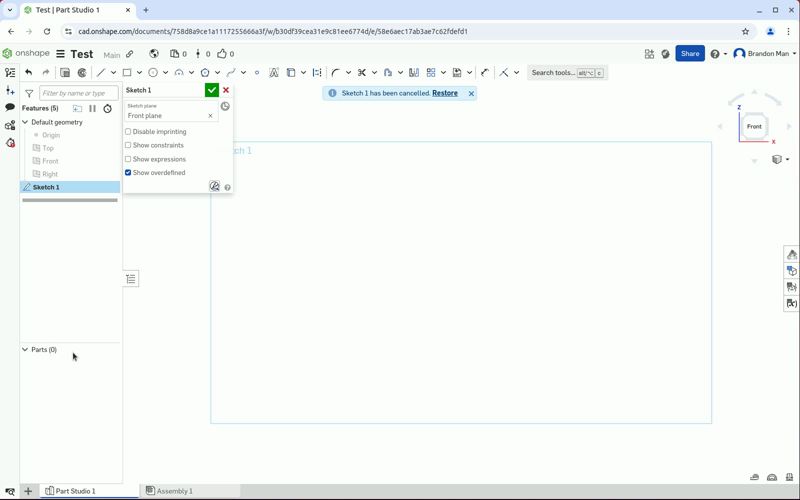
key(y)
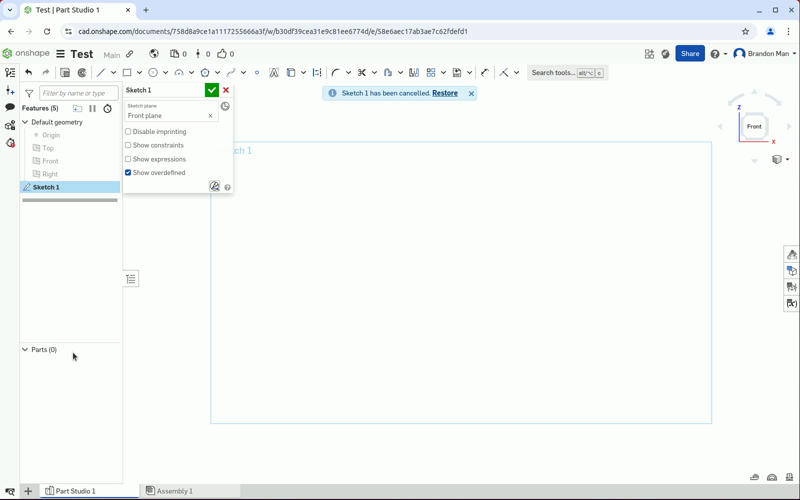
key(c)
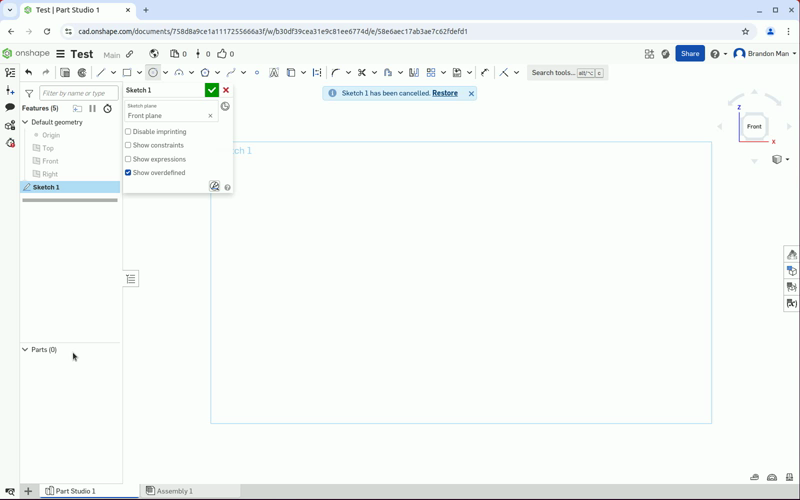
key_down(shift)
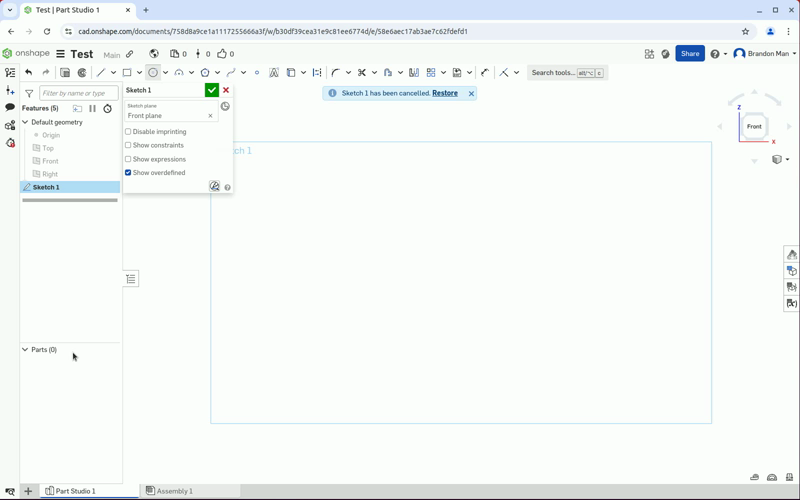
mouse_move(461, 282)
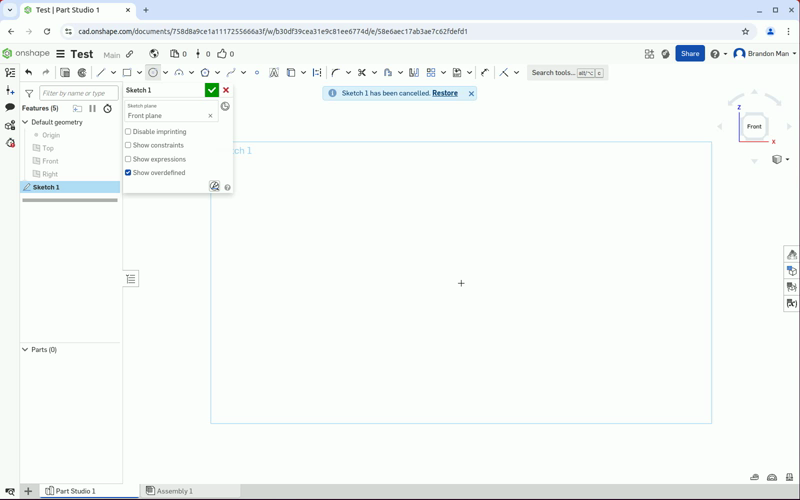
click(461, 282)
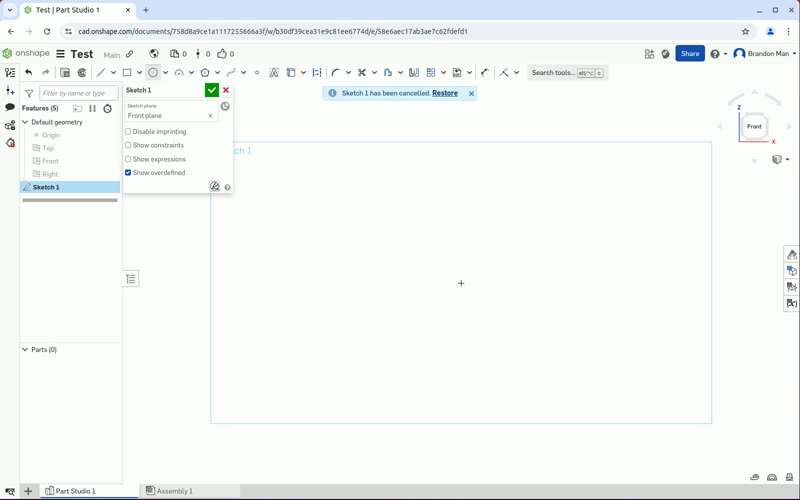
key_up(shift)
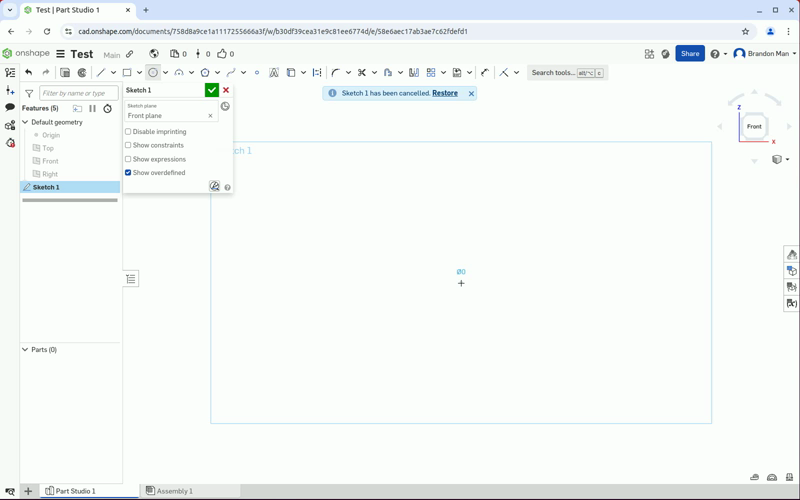
mouse_move(476, 282)
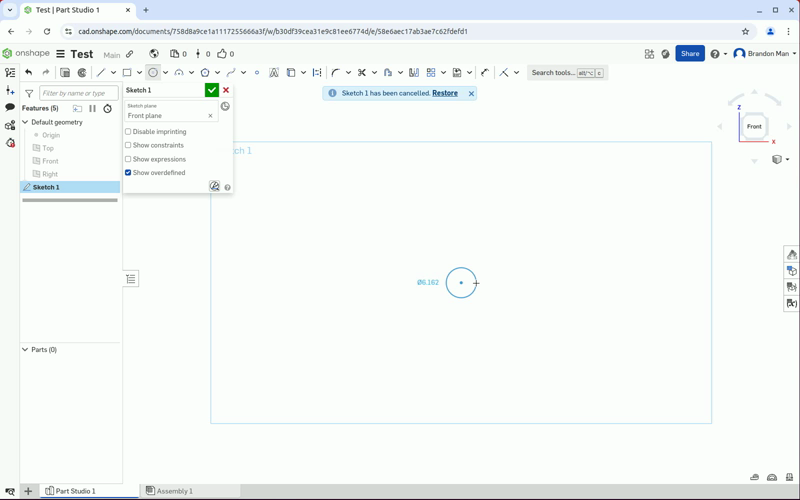
click(476, 282)
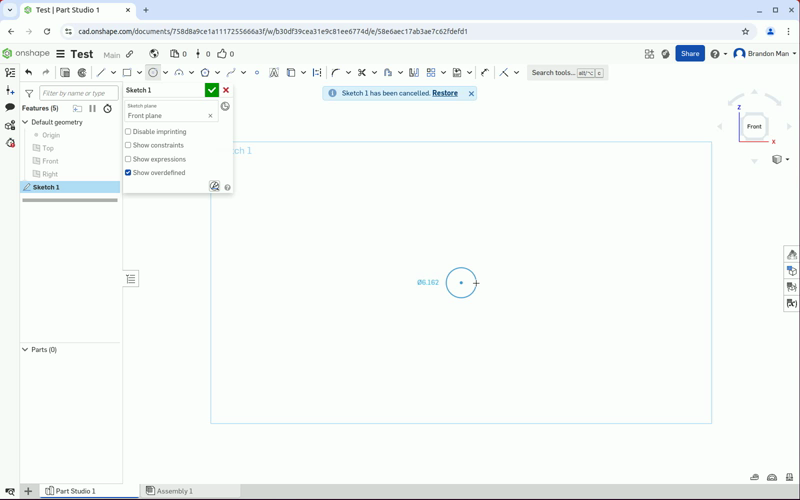
key(esc)
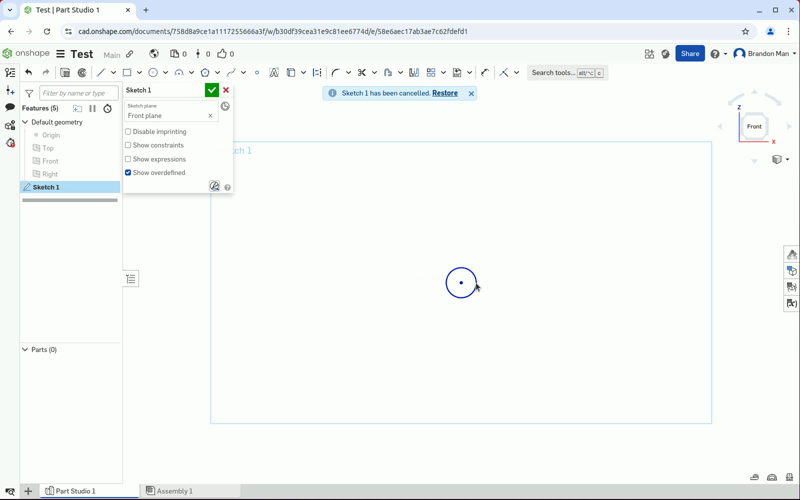
mouse_move(461, 293)
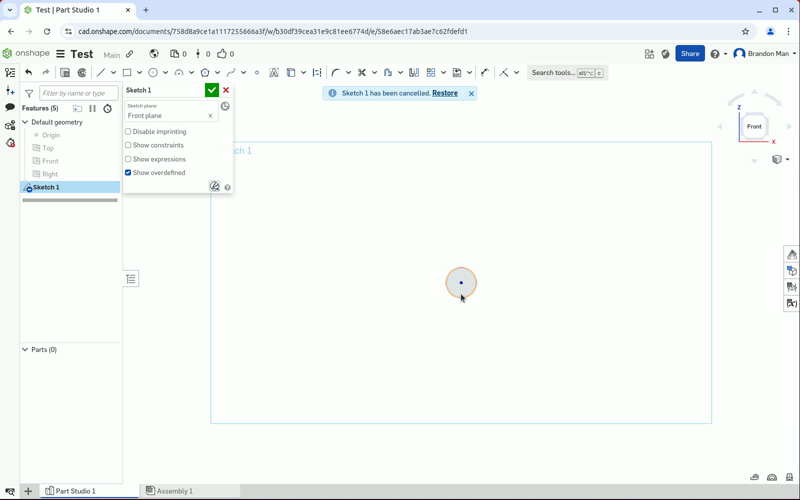
scroll(6)
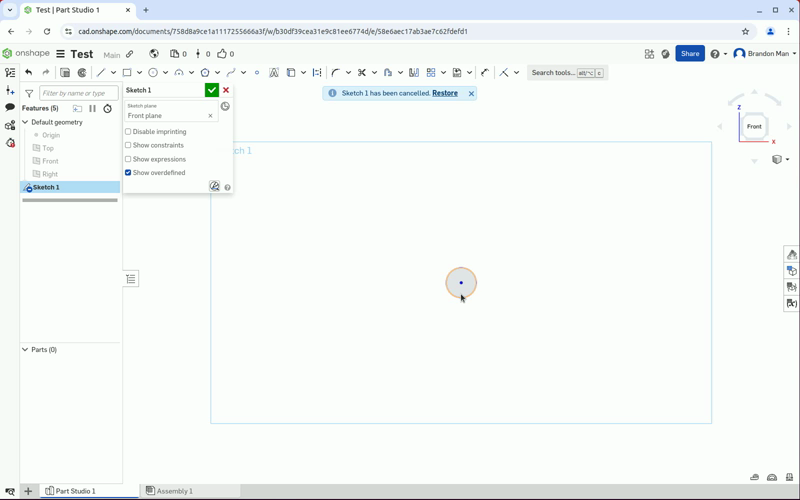
scroll(6)
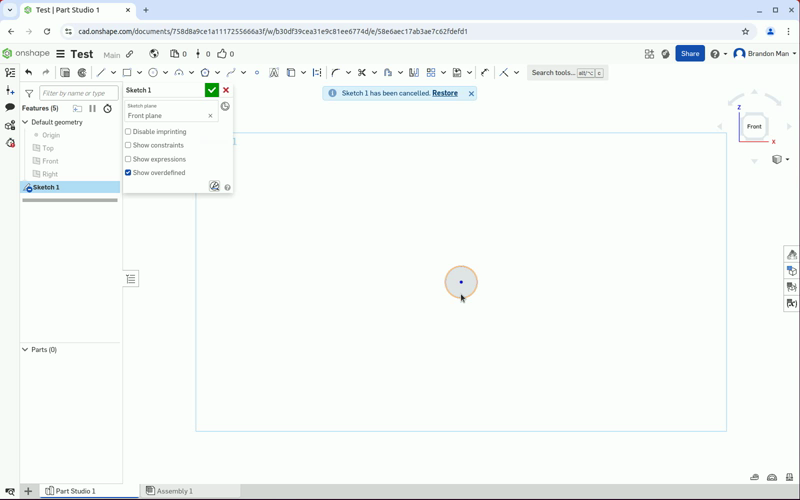
scroll(6)
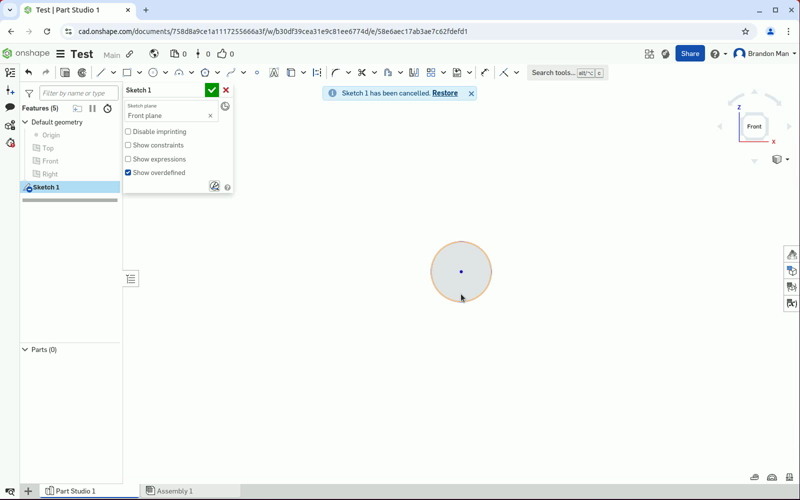
scroll(6)
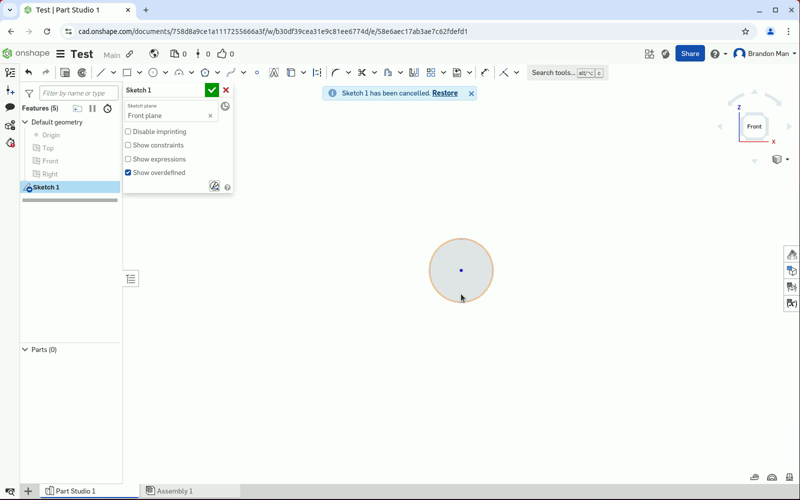
scroll(6)
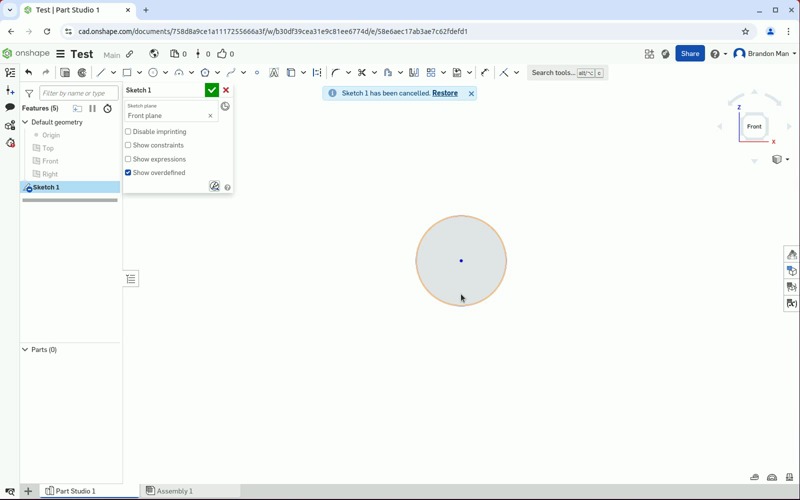
scroll(6)
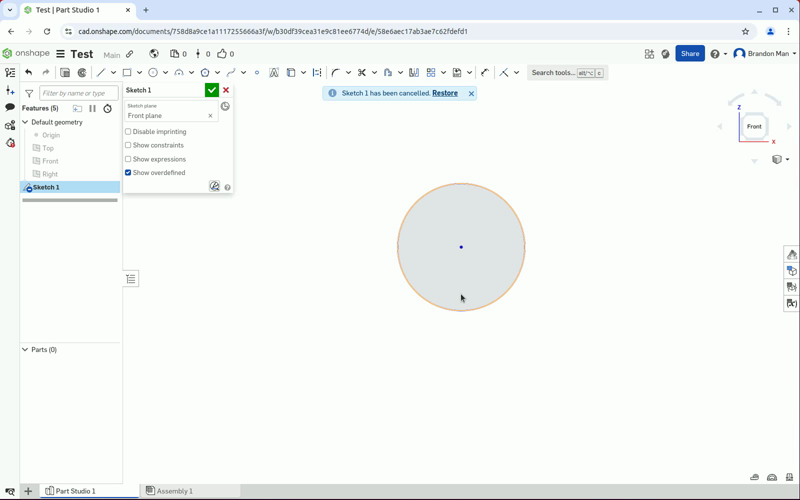
scroll(6)
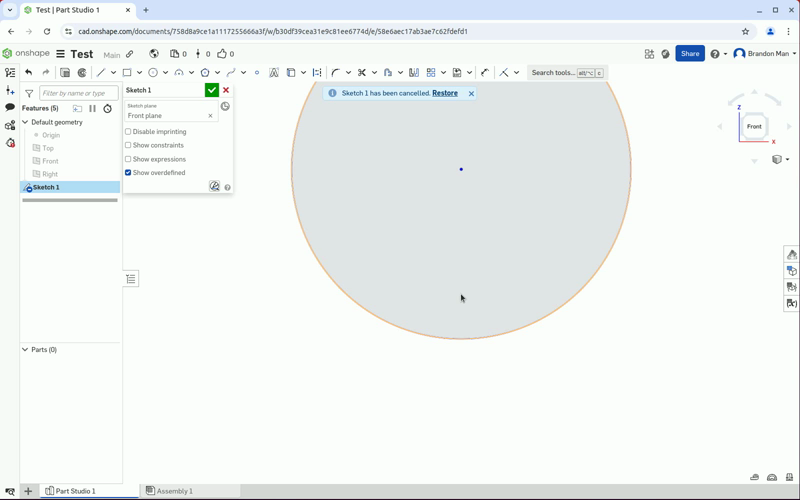
click(461, 293)
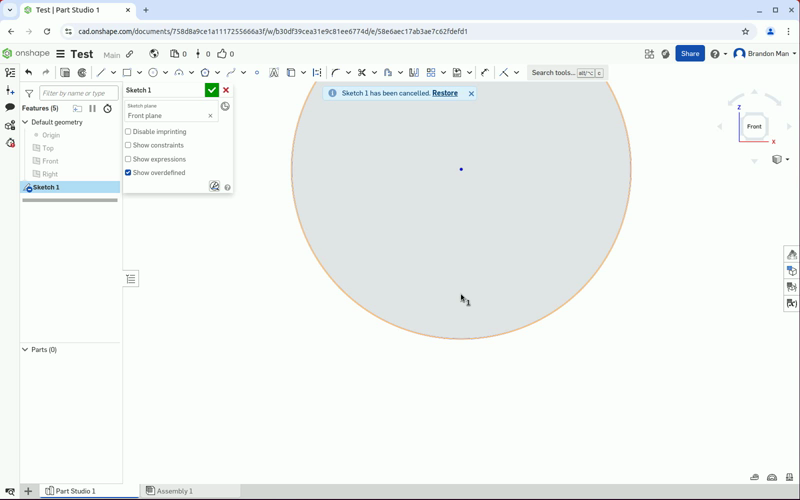
scroll(-6)
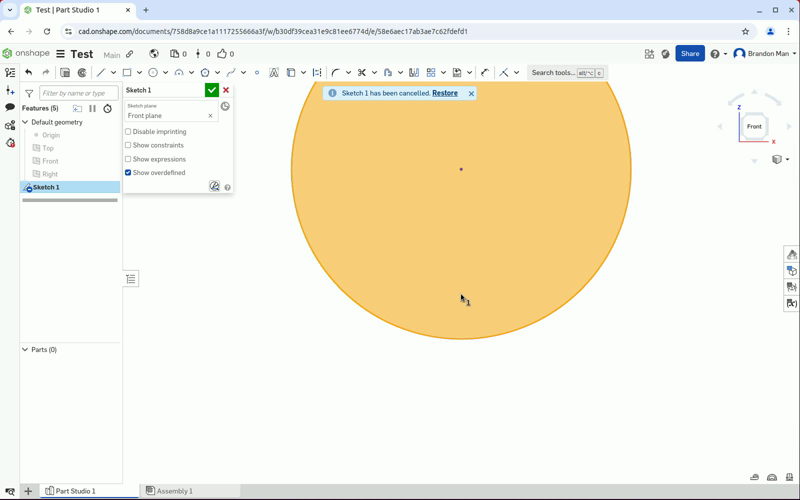
scroll(-6)
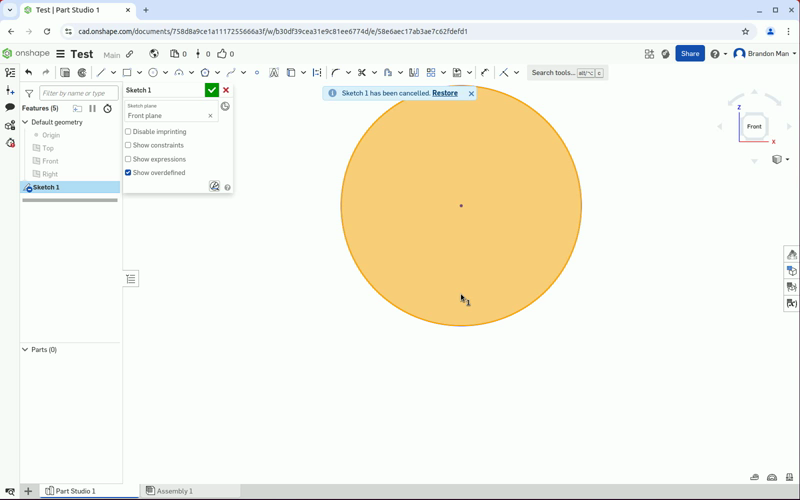
scroll(-6)
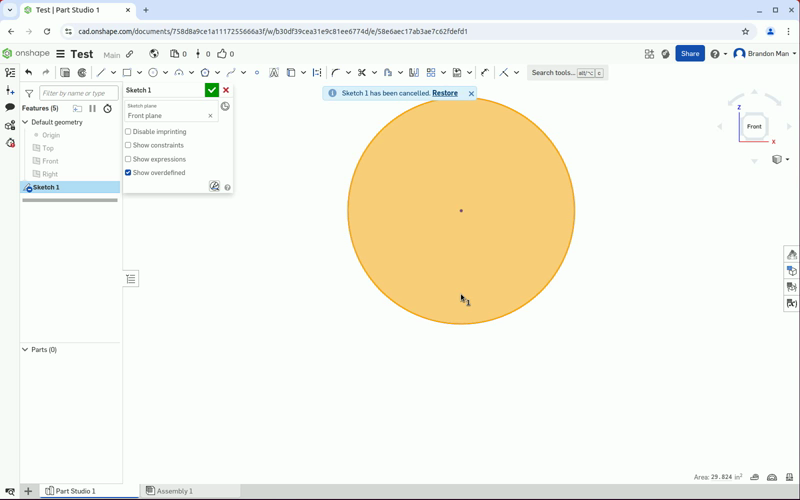
scroll(-6)
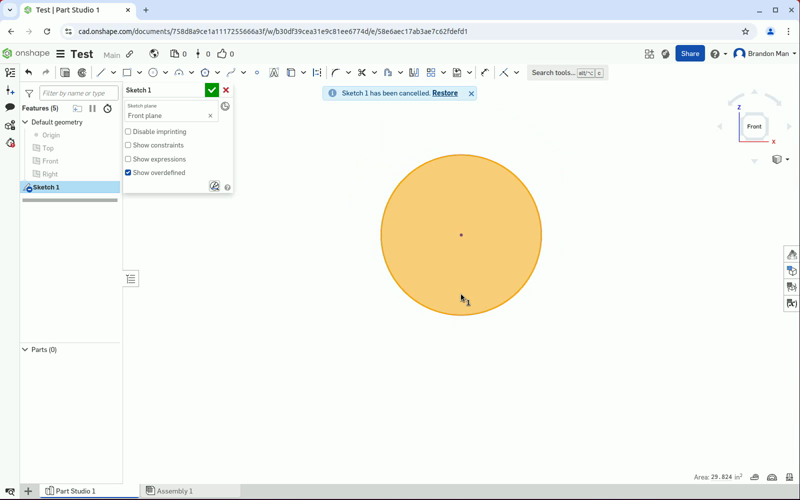
scroll(-6)
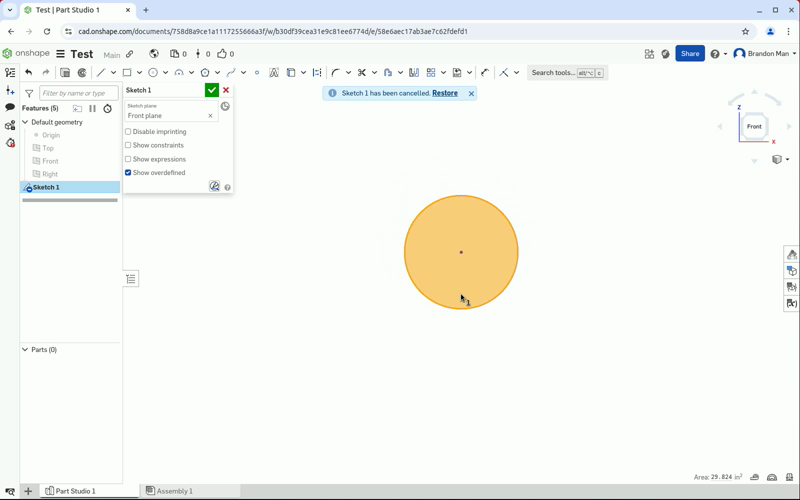
scroll(-6)
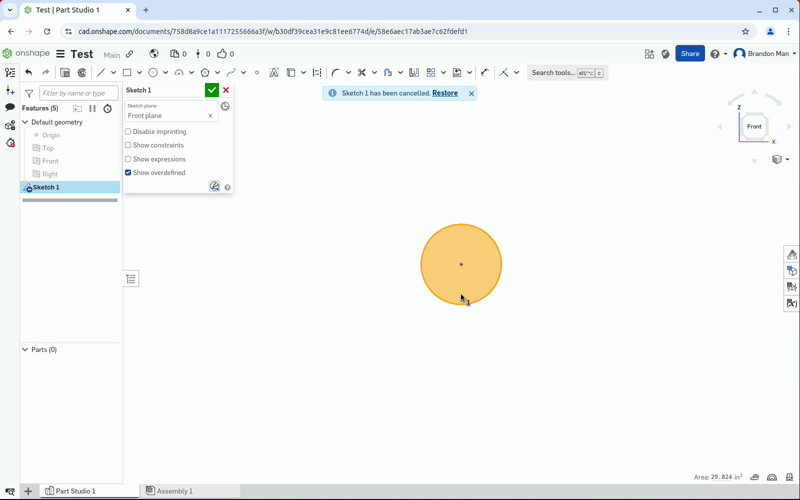
scroll(-6)
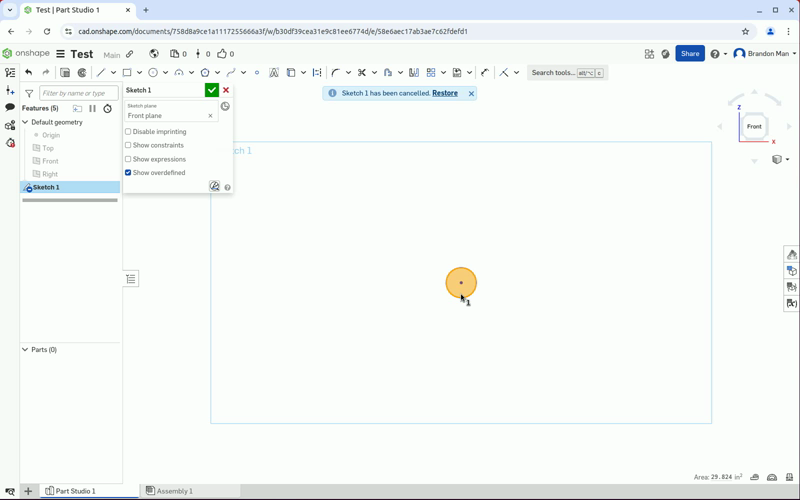
mouse_move(73, 352)
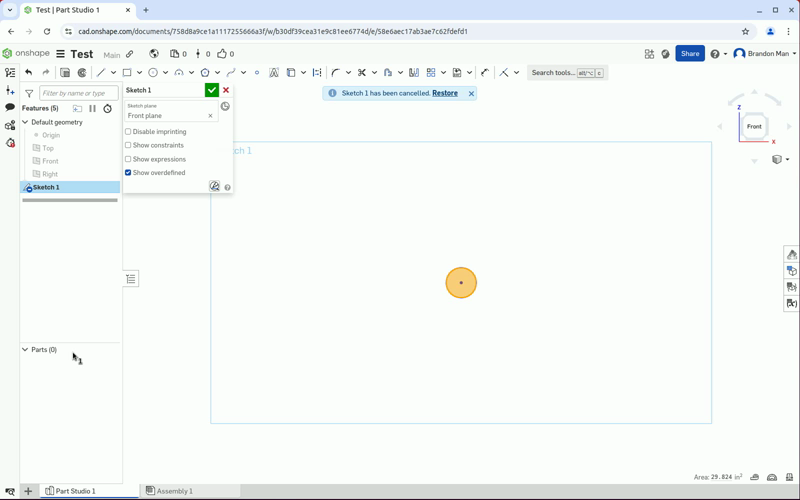
key(shift+y)
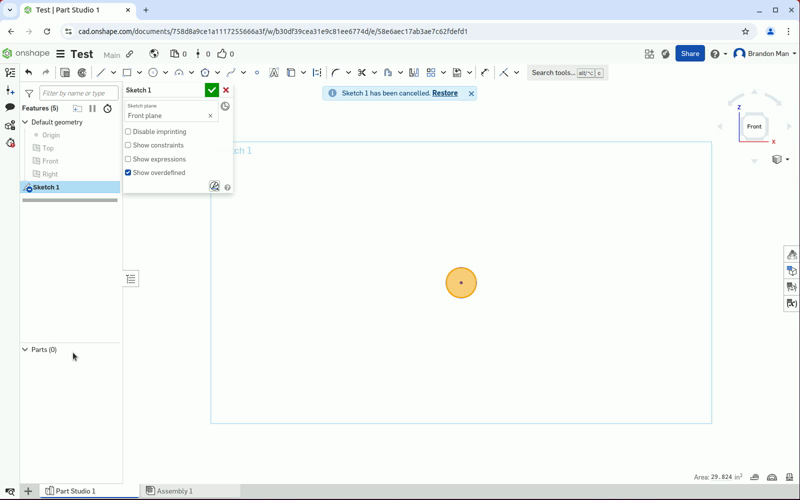
key(shift+e)
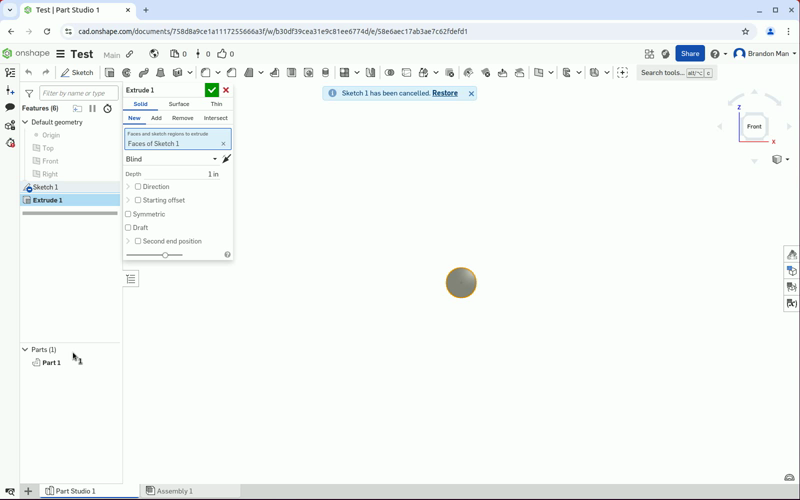
mouse_move(143, 106)
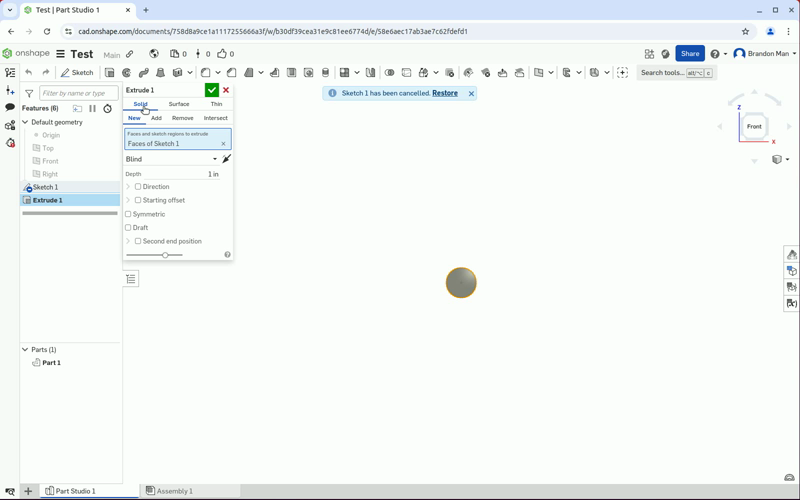
click(143, 106)
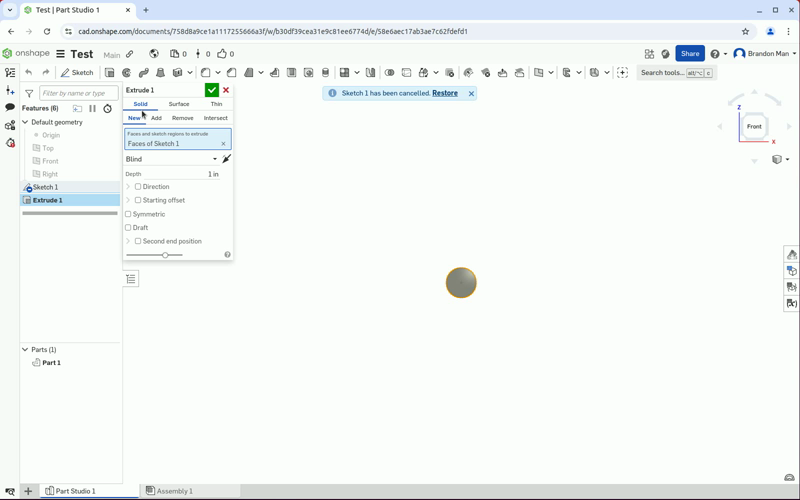
mouse_move(137, 120)
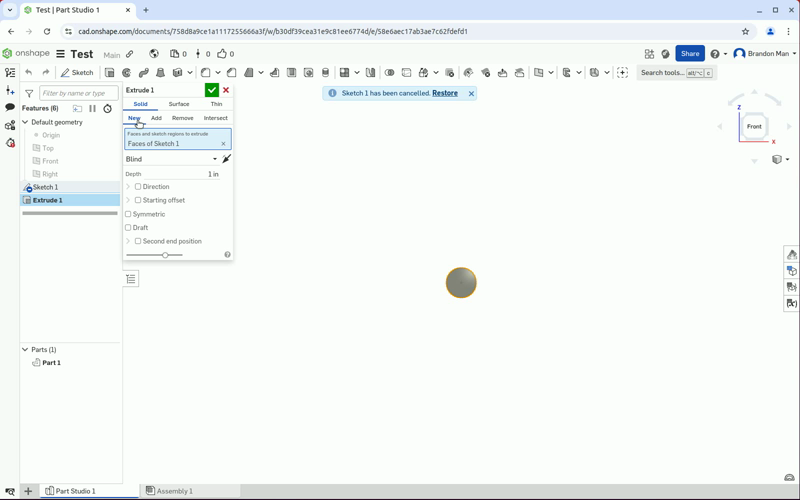
click(137, 120)
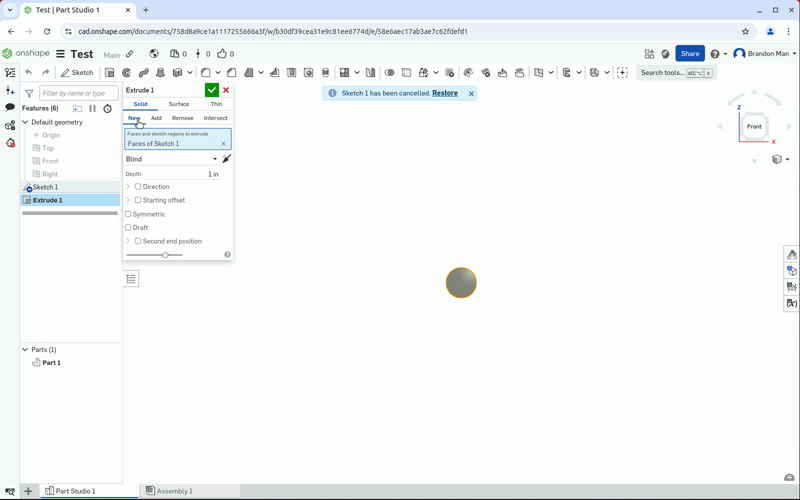
key(tab, 4)
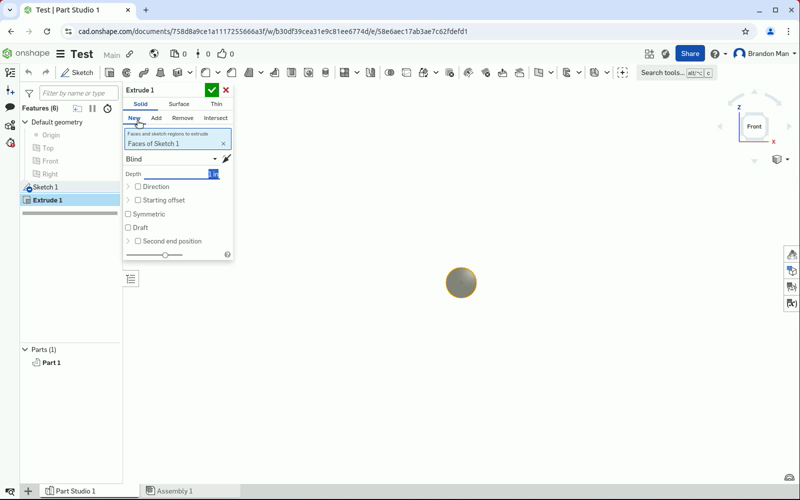
text(46.216)
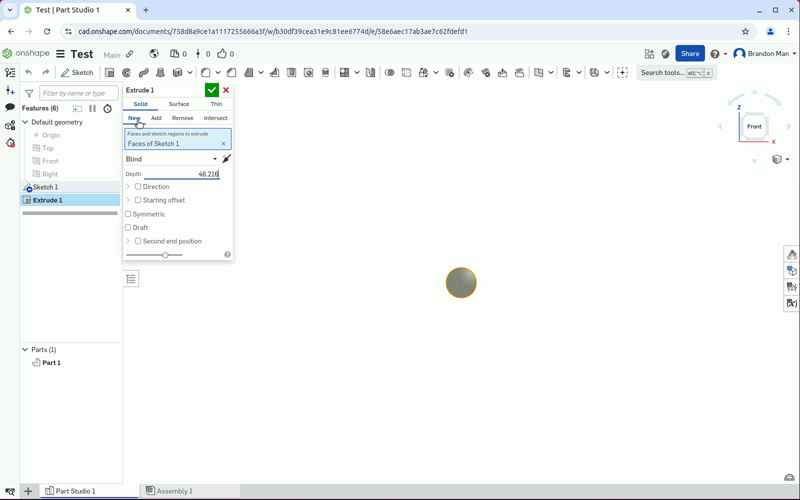
key(tab, 3)
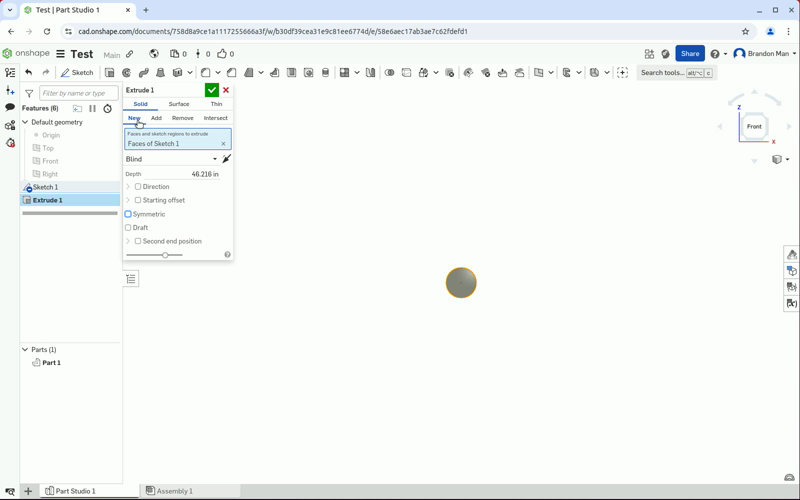
key(space)
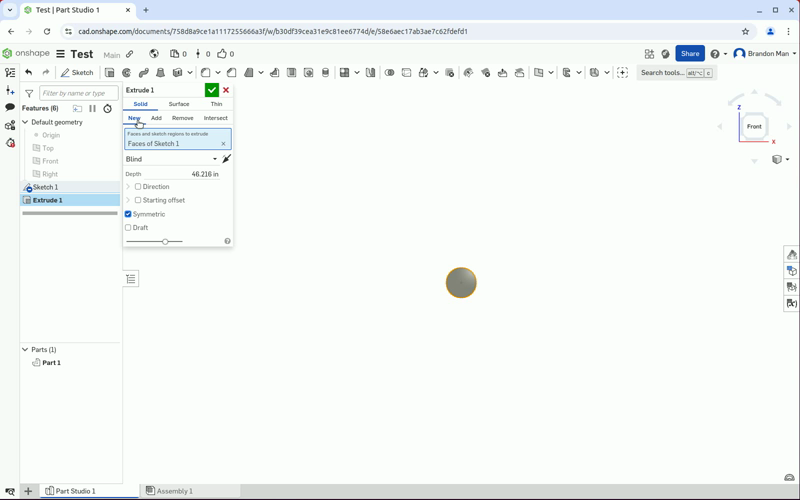
key(enter)
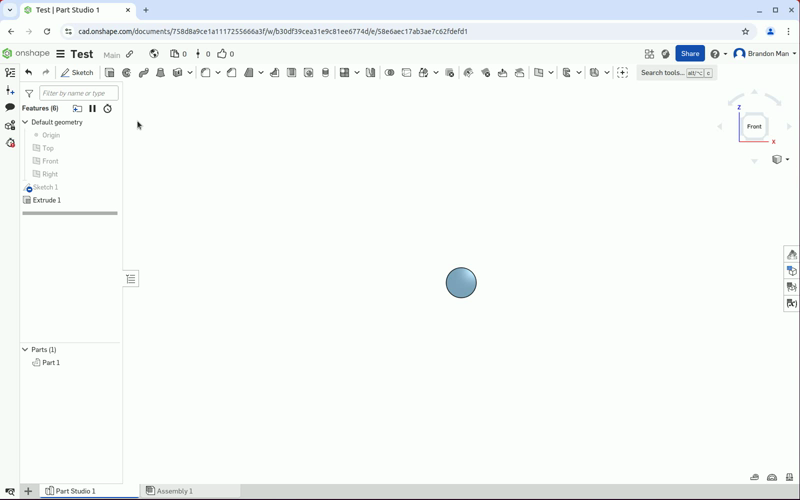
key(shift+h)
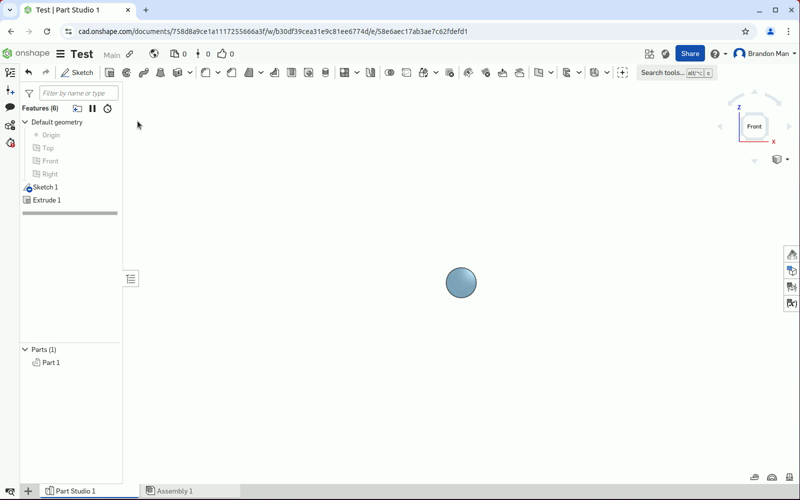
key(shift+h)
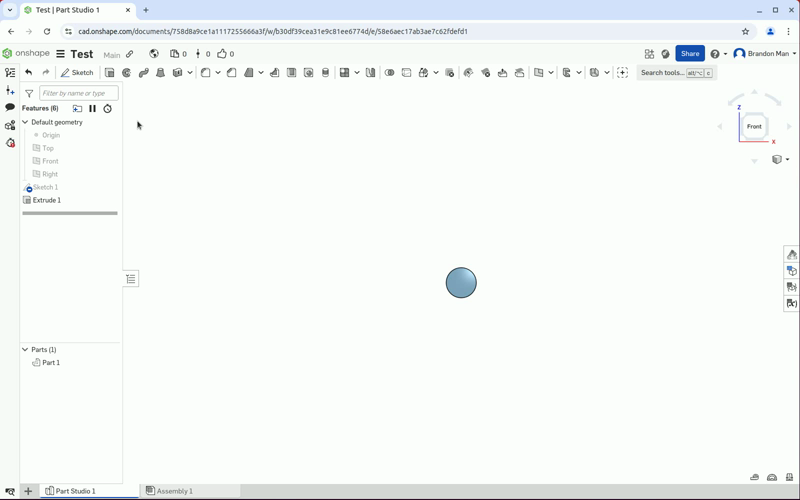
mouse_move(73, 189)
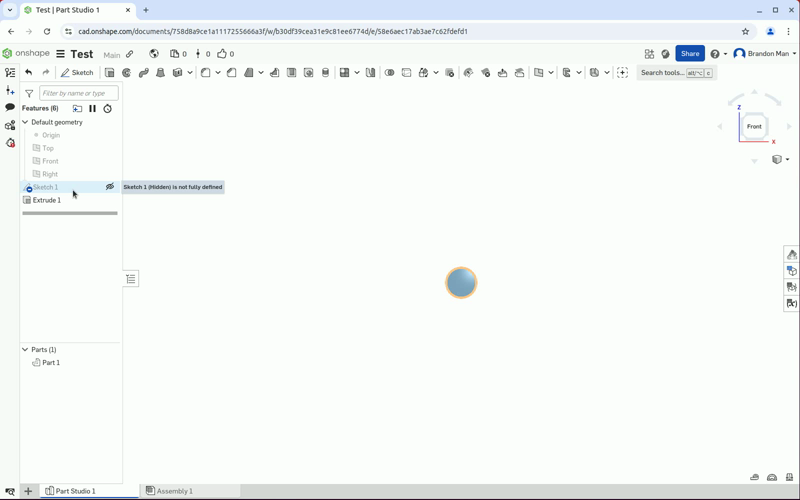
click(73, 189)
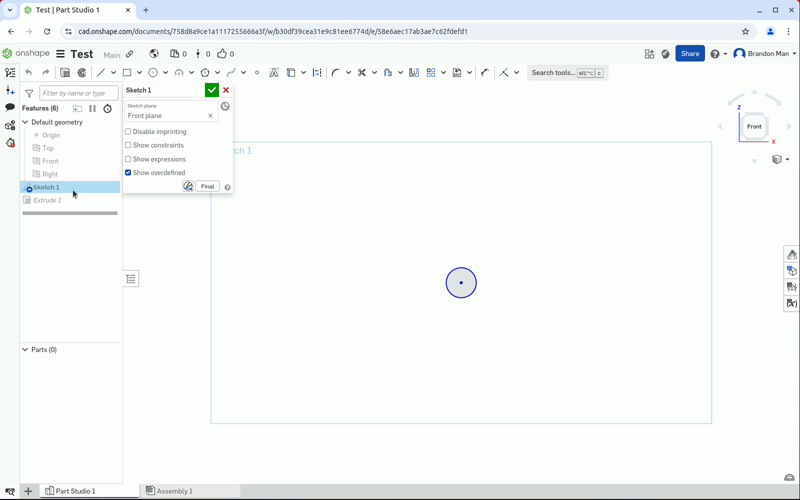
mouse_move(229, 92)
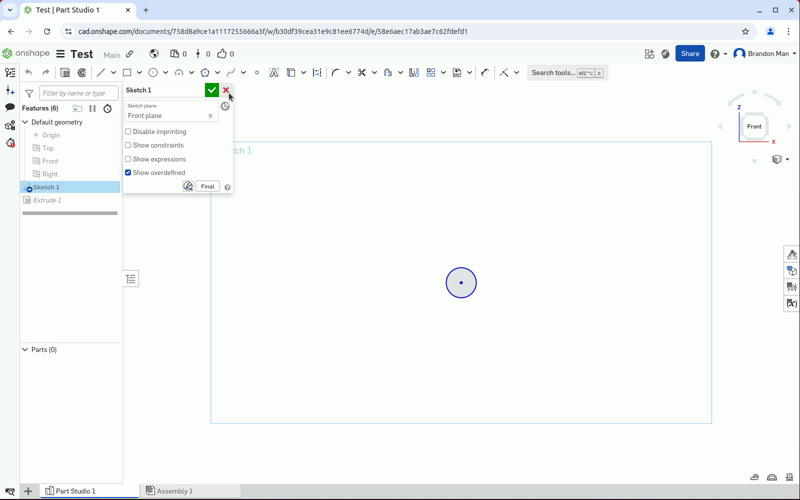
click(229, 92)
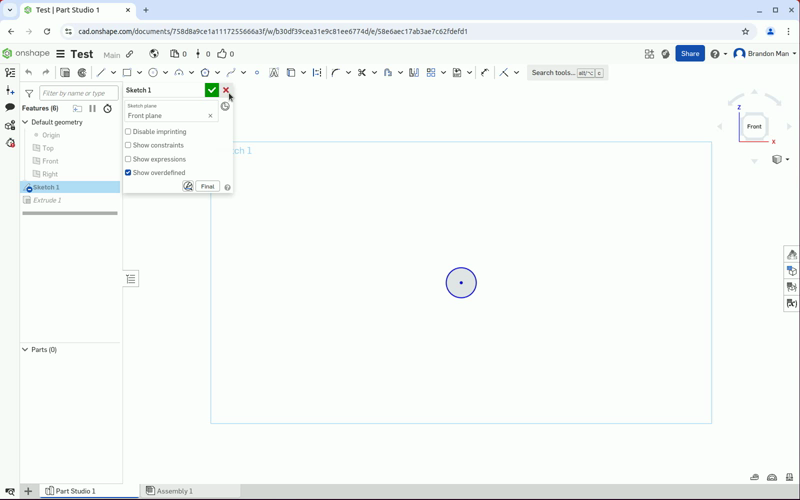
key(shift+s)
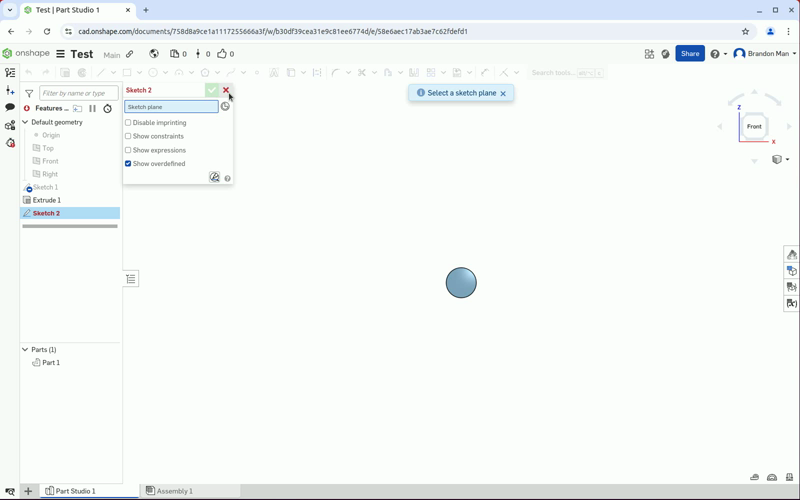
mouse_move(73, 163)
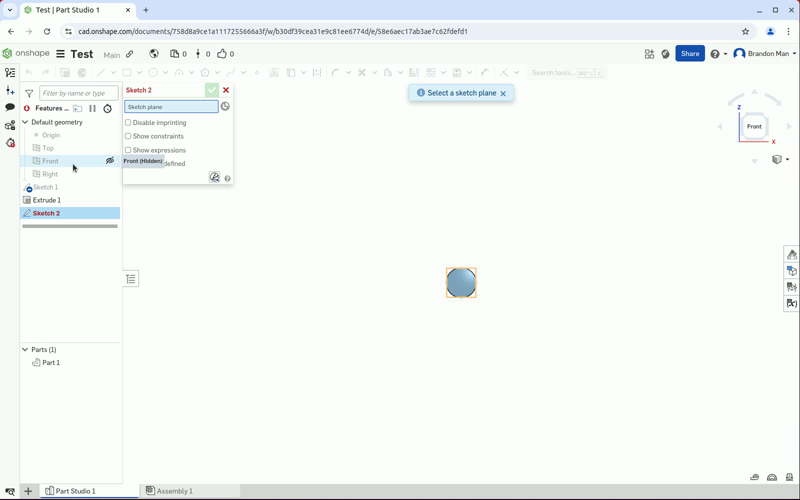
click(73, 163)
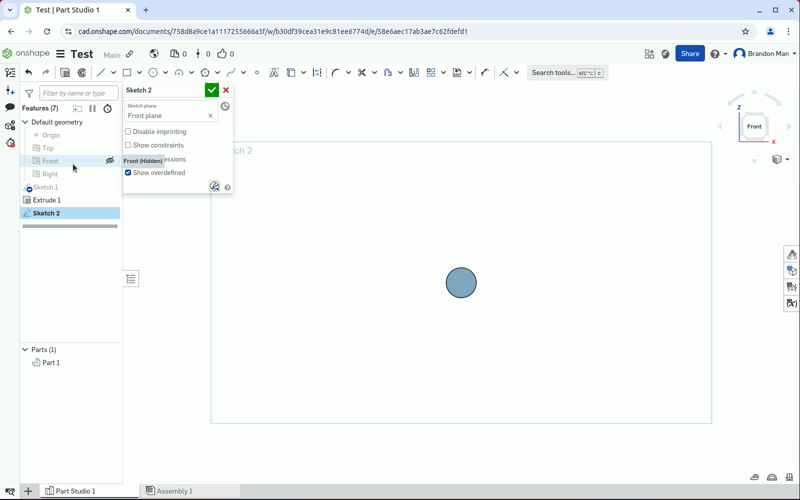
mouse_move(73, 352)
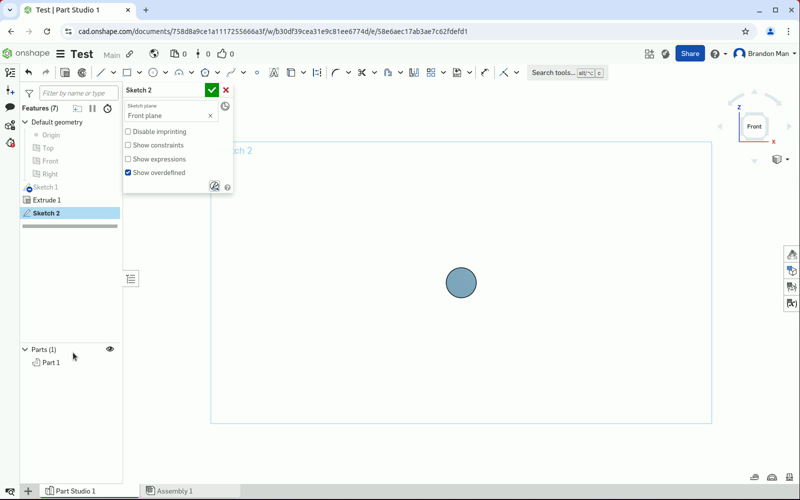
key(y)
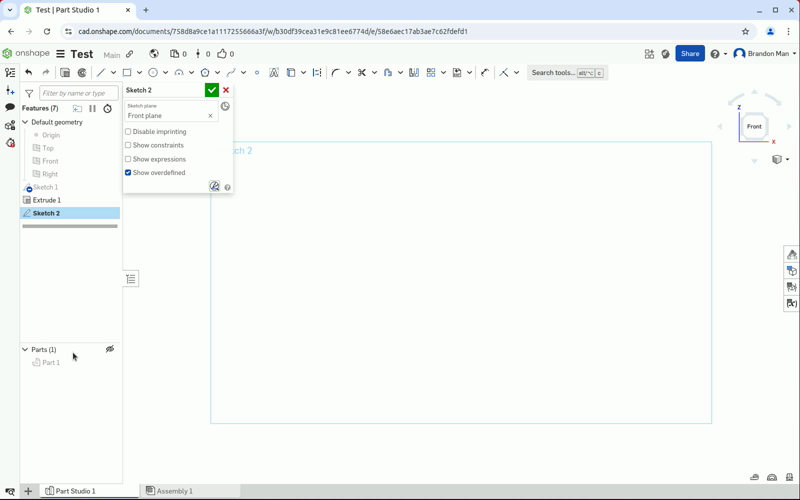
key(c)
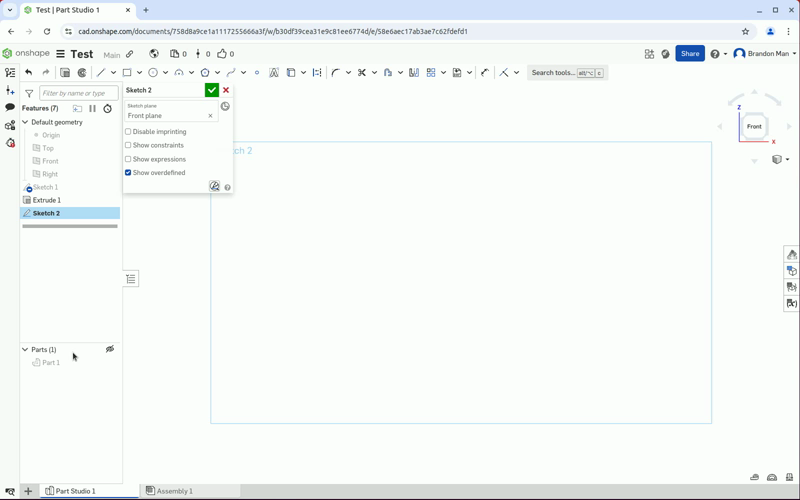
key_down(shift)
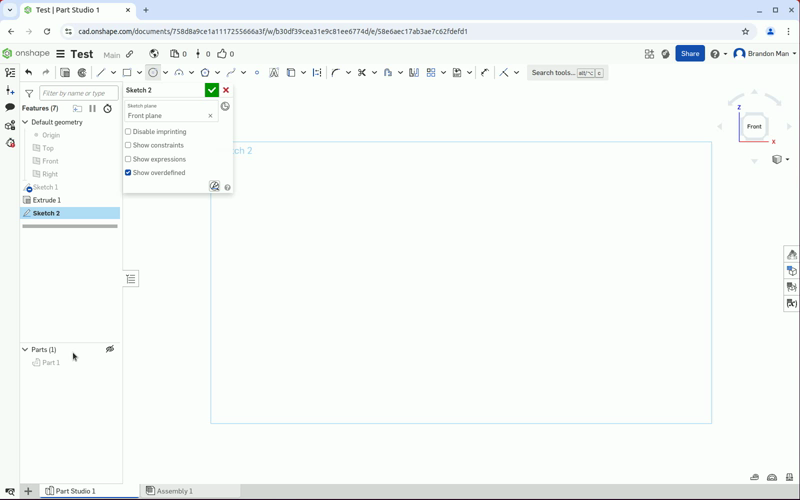
mouse_move(460, 282)
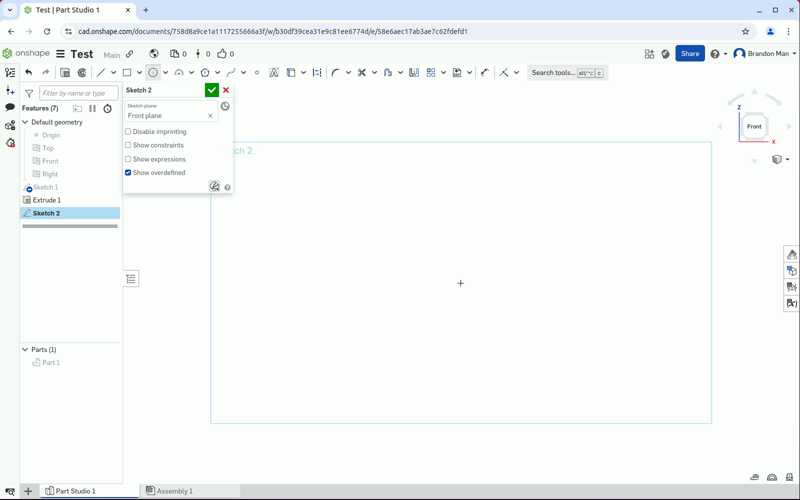
click(460, 282)
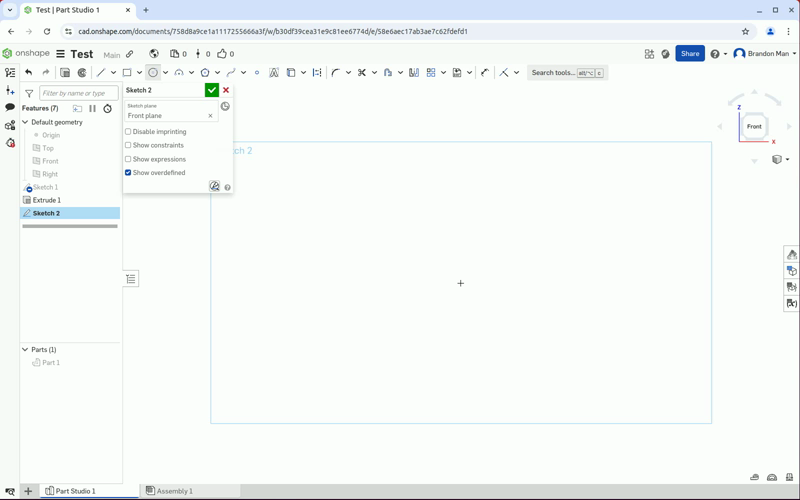
key_up(shift)
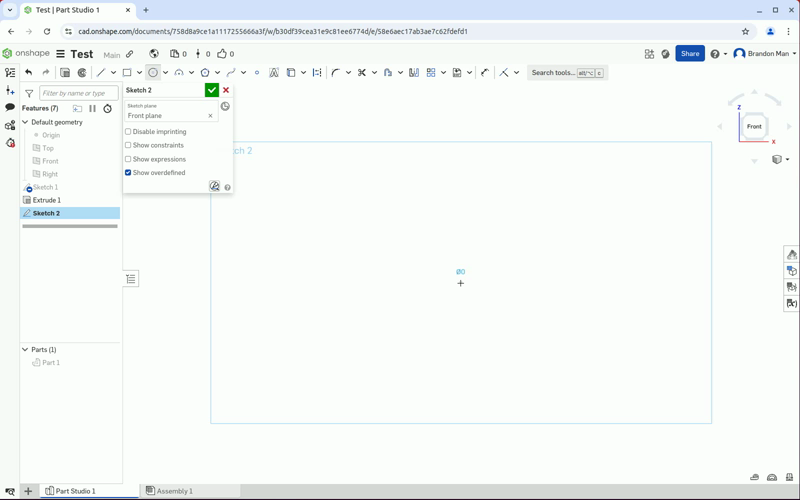
mouse_move(471, 282)
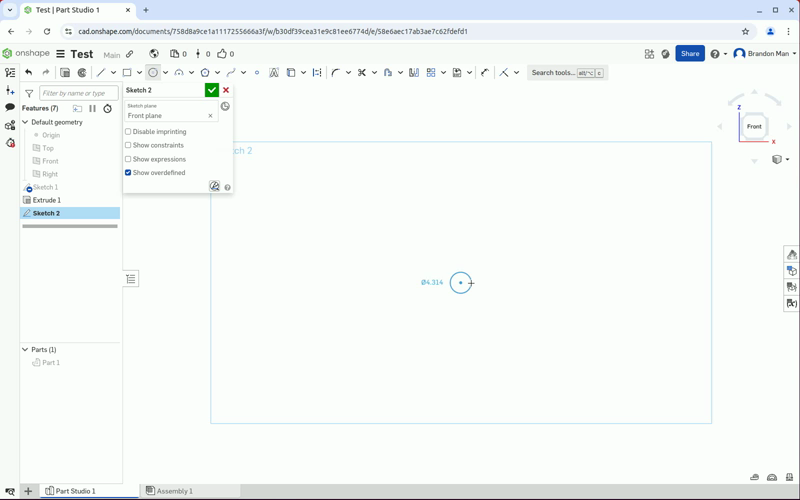
click(471, 282)
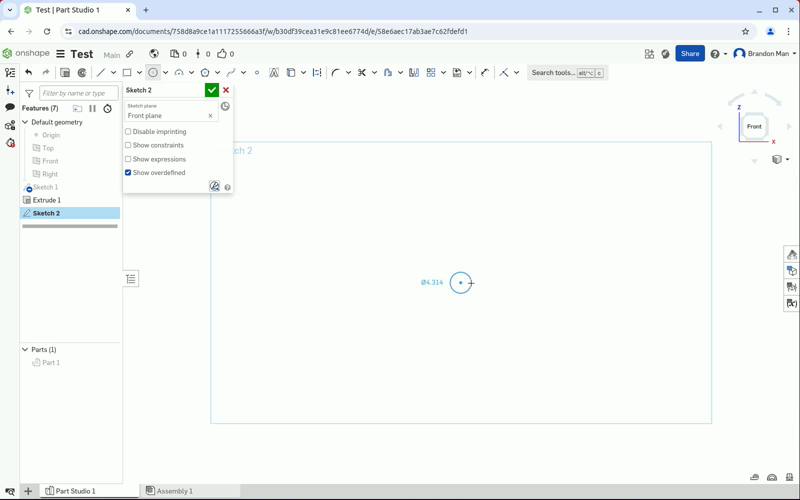
key(esc)
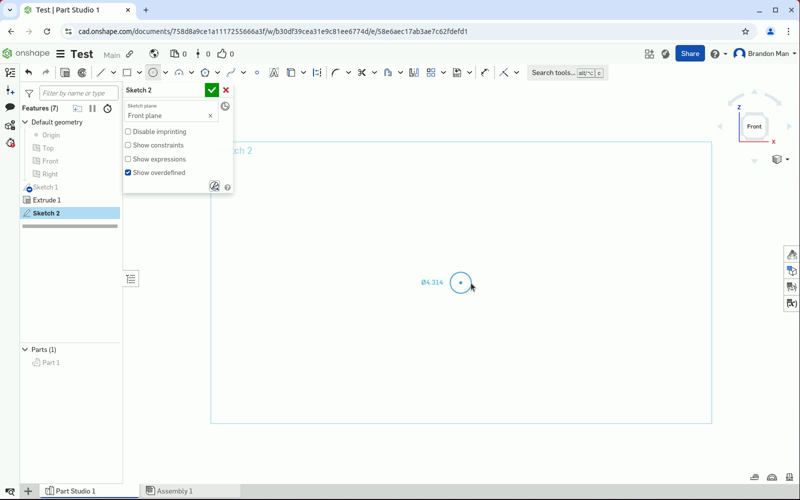
mouse_move(451, 281)
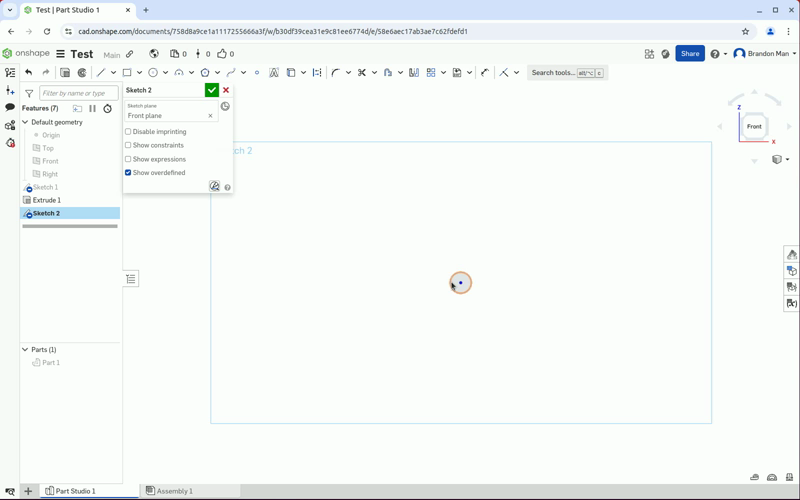
scroll(6)
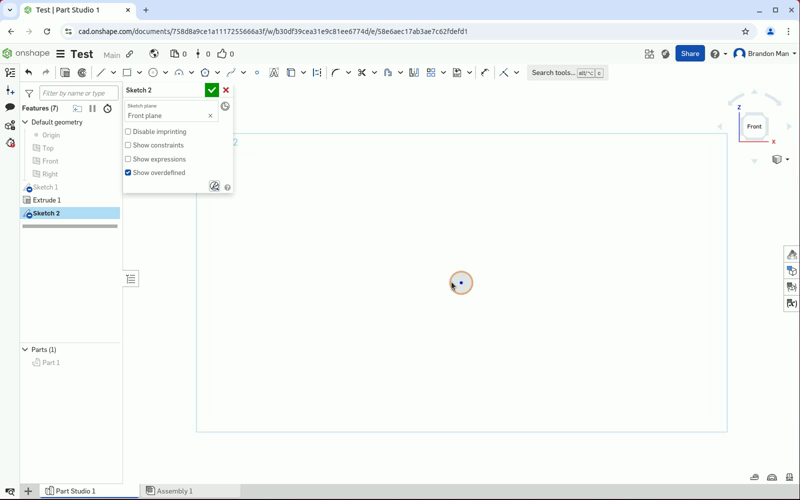
scroll(6)
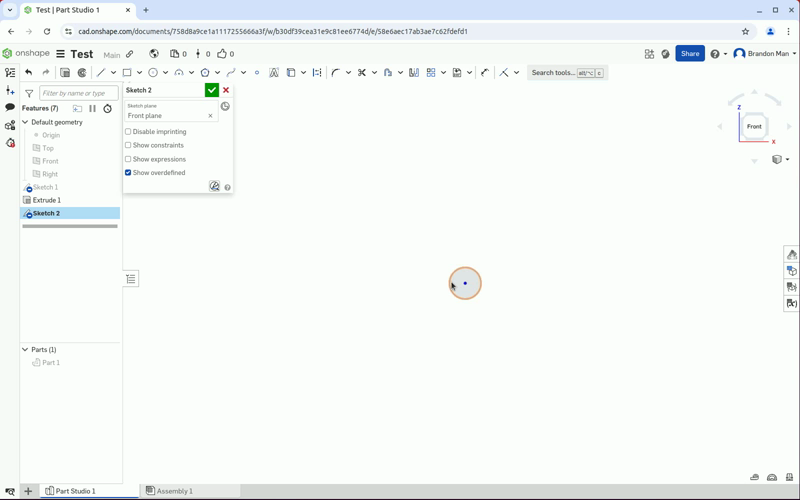
scroll(6)
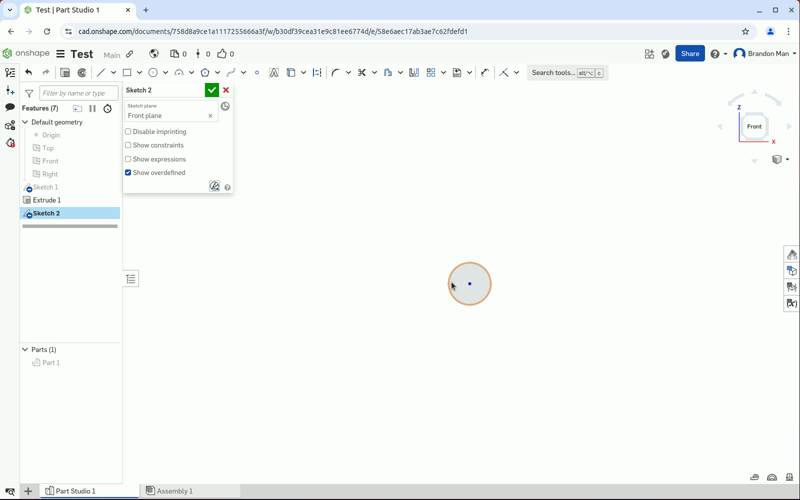
scroll(6)
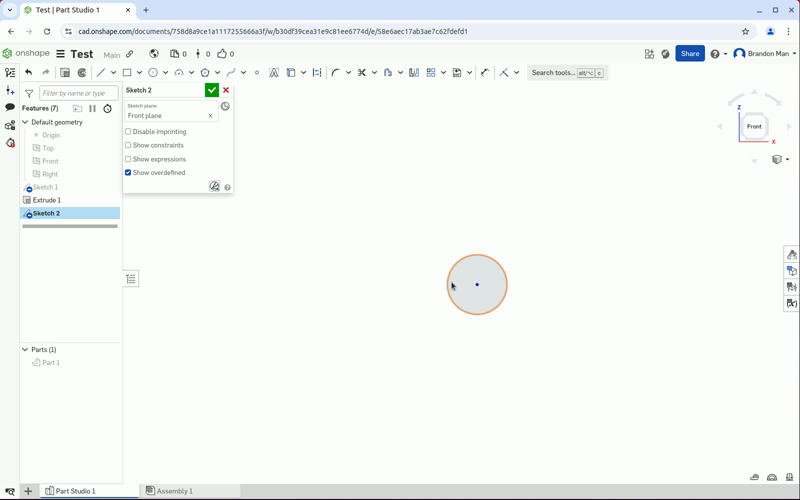
scroll(6)
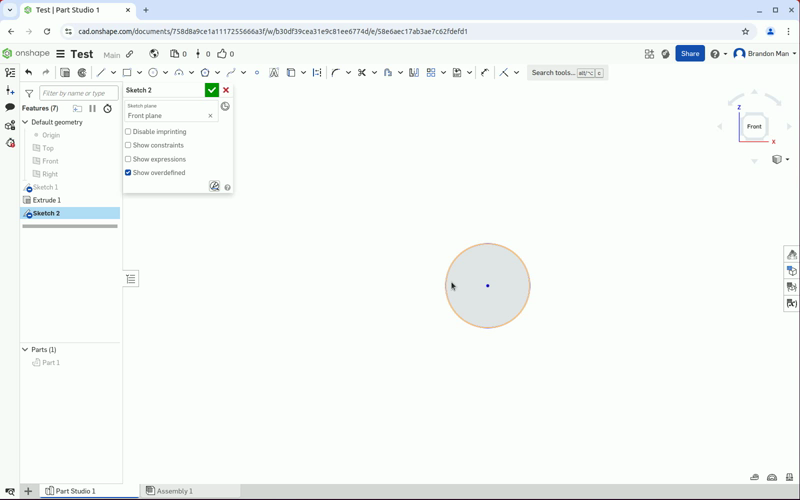
scroll(6)
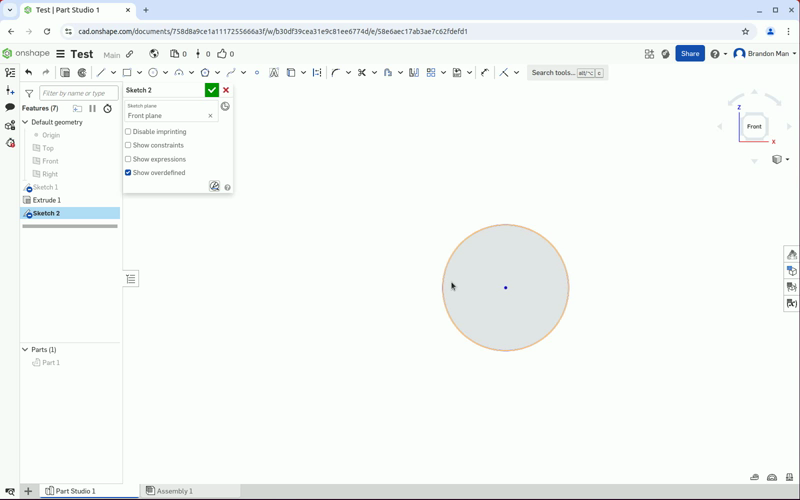
scroll(6)
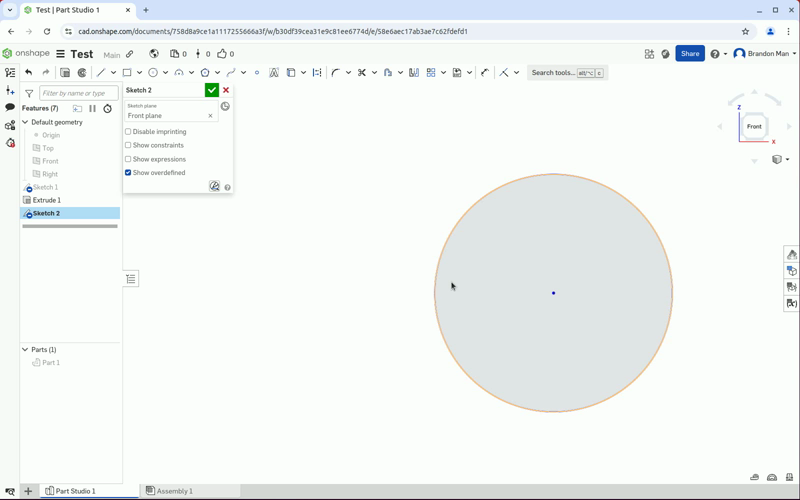
click(451, 281)
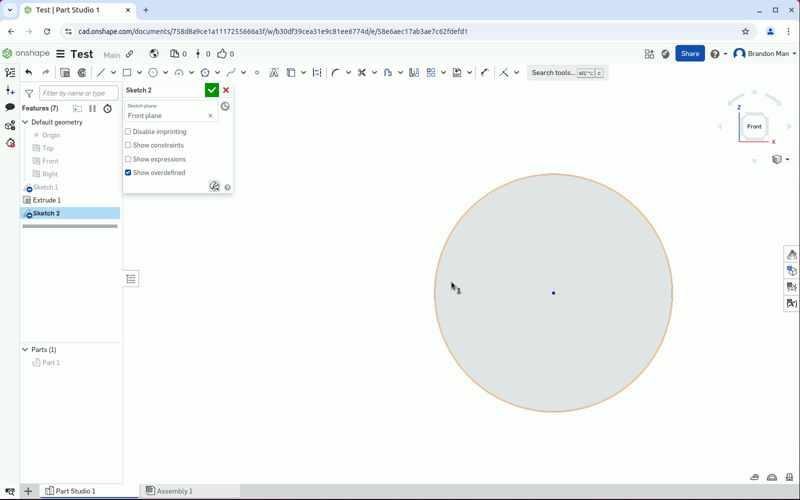
scroll(-6)
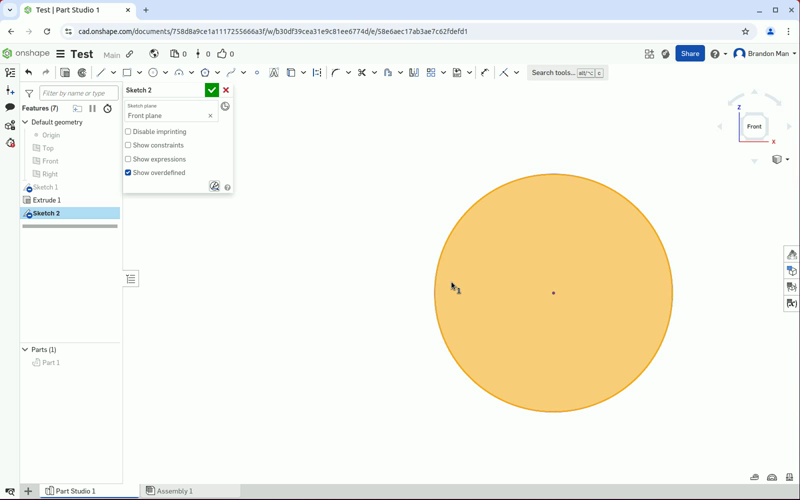
scroll(-6)
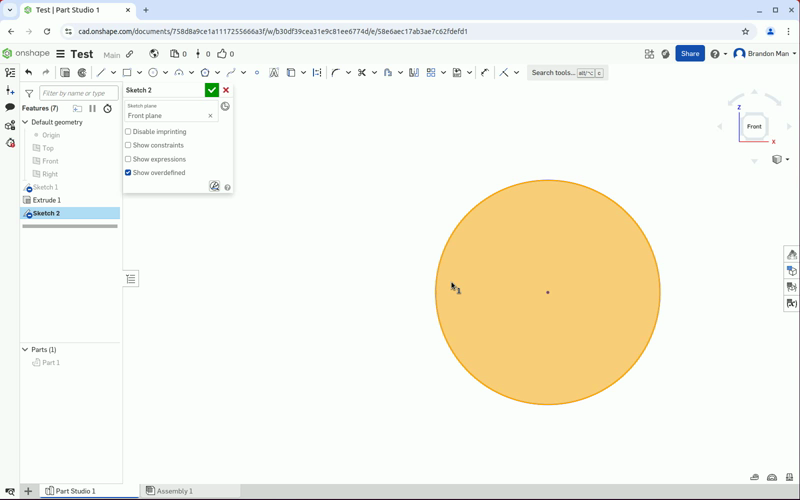
scroll(-6)
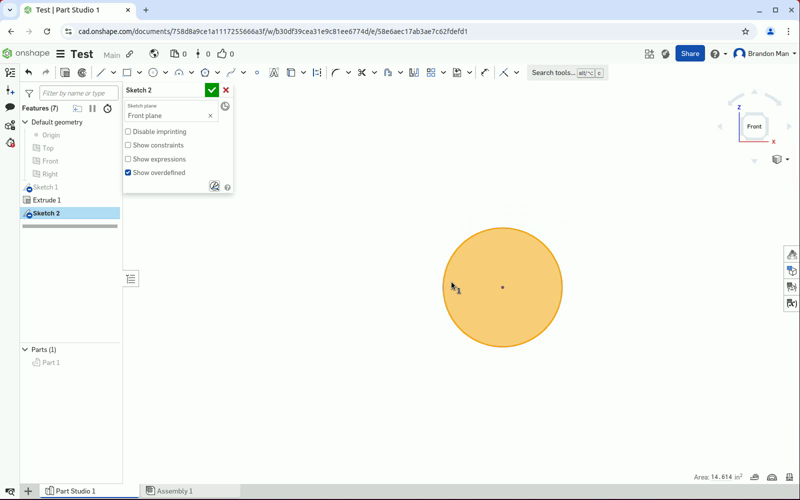
scroll(-6)
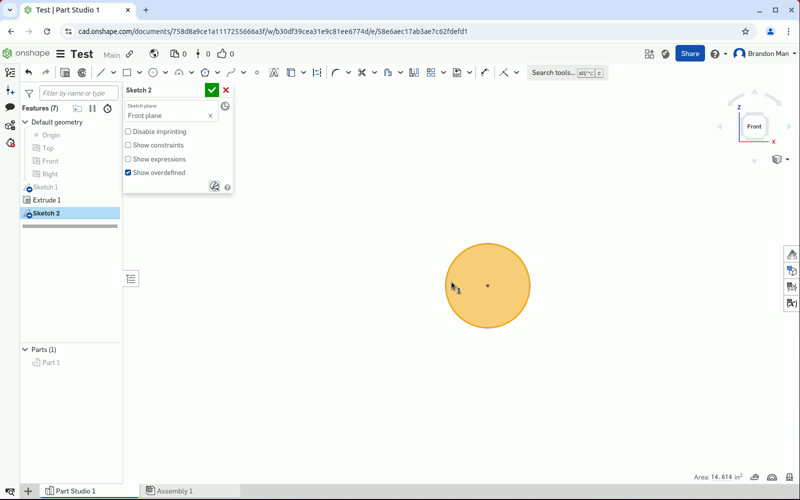
scroll(-6)
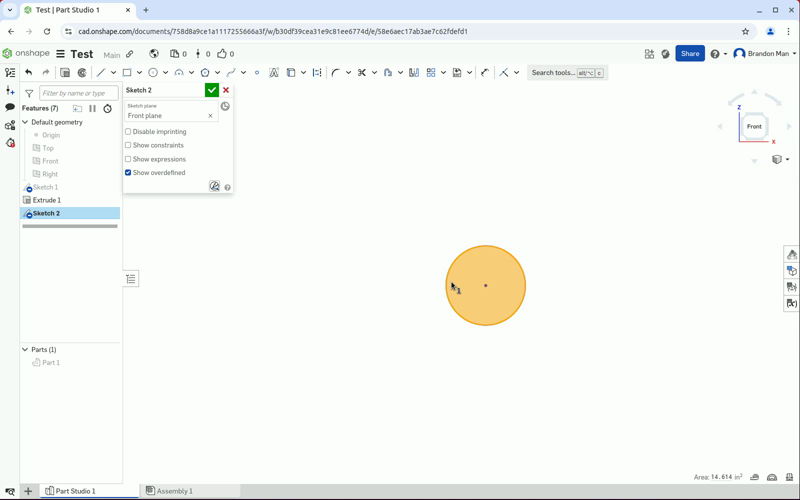
scroll(-6)
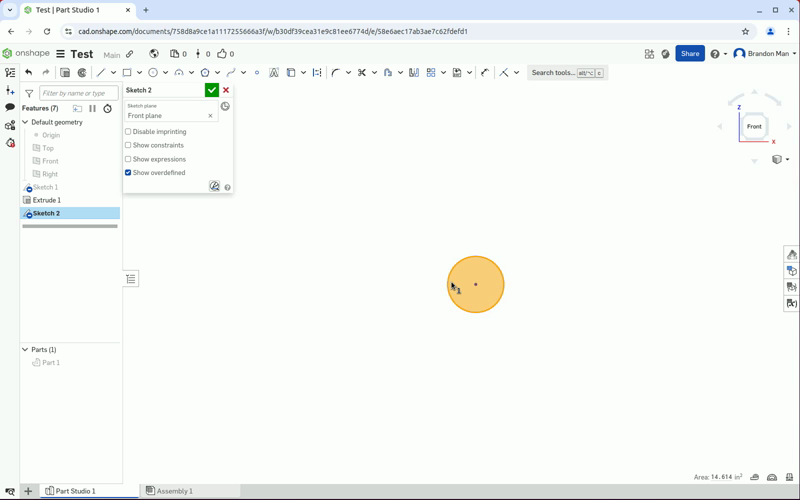
scroll(-6)
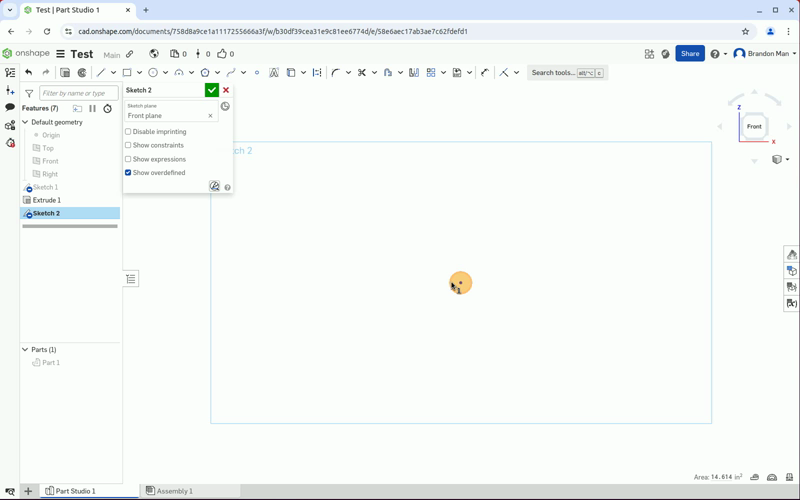
mouse_move(73, 352)
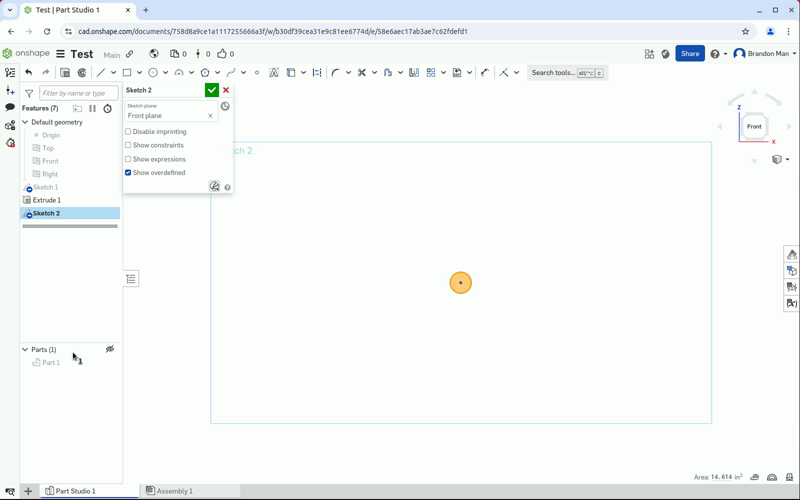
key(shift+y)
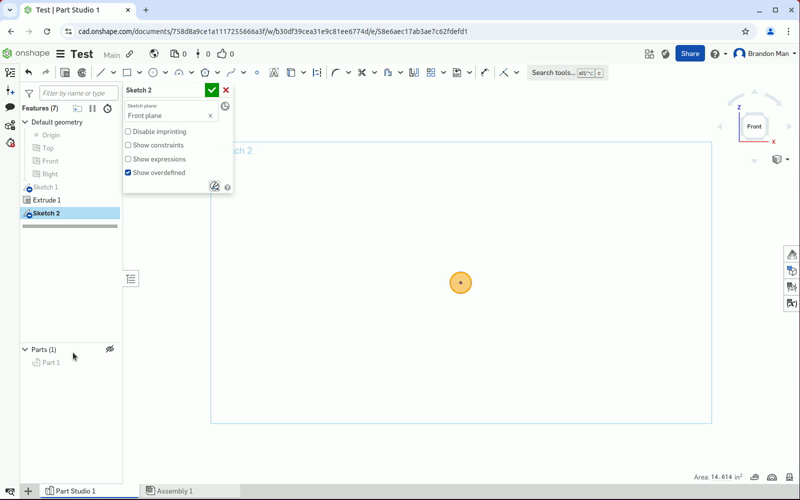
key(shift+e)
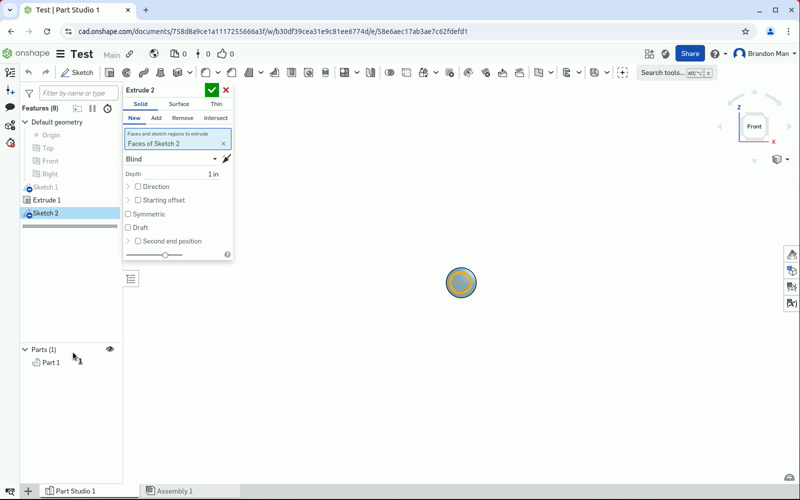
mouse_move(143, 106)
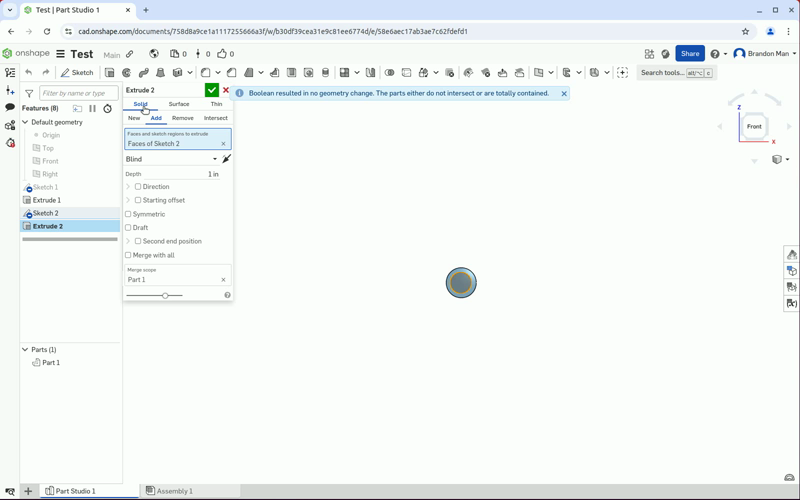
click(143, 106)
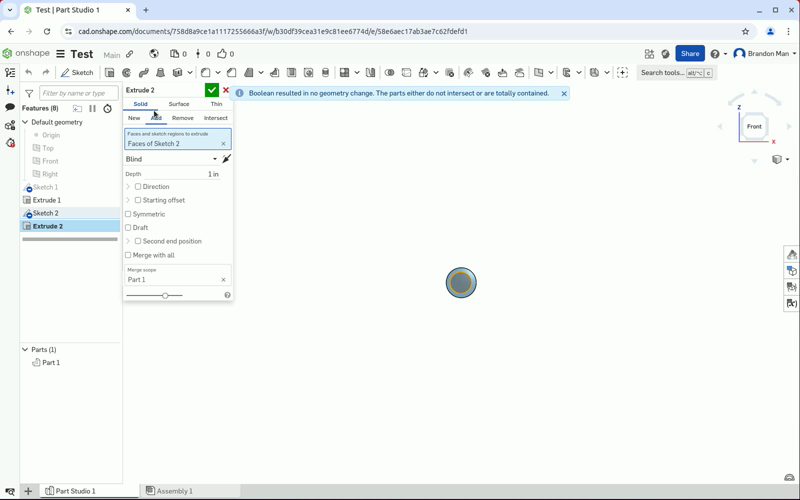
mouse_move(186, 120)
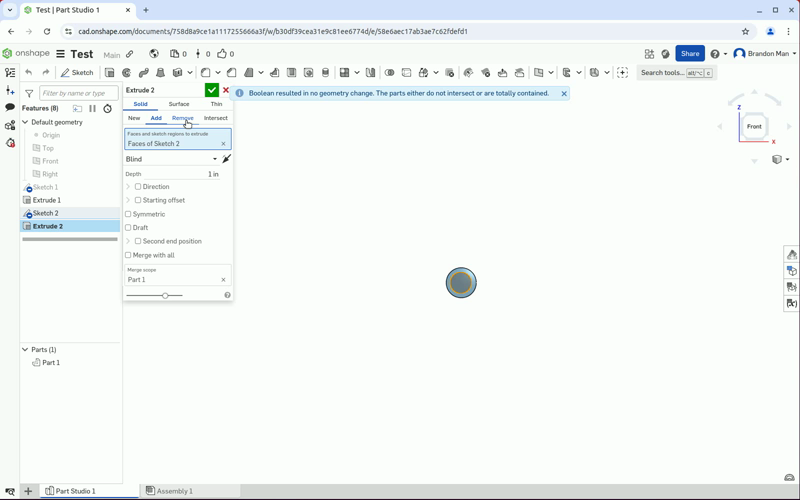
click(186, 120)
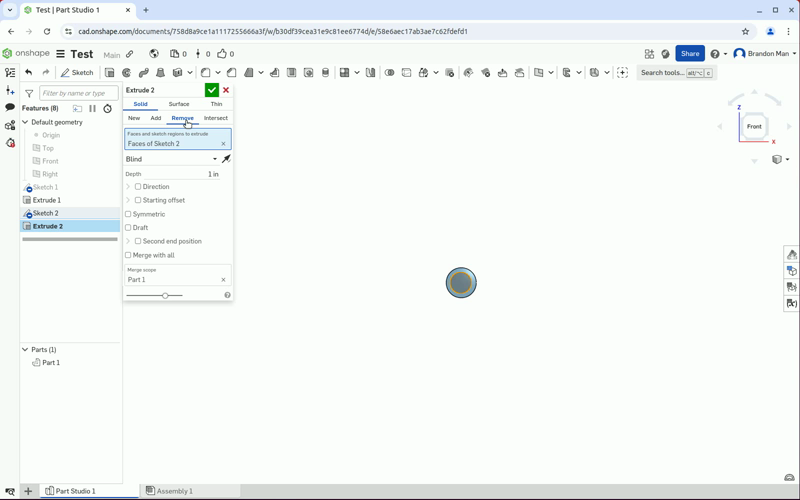
key(tab, 4)
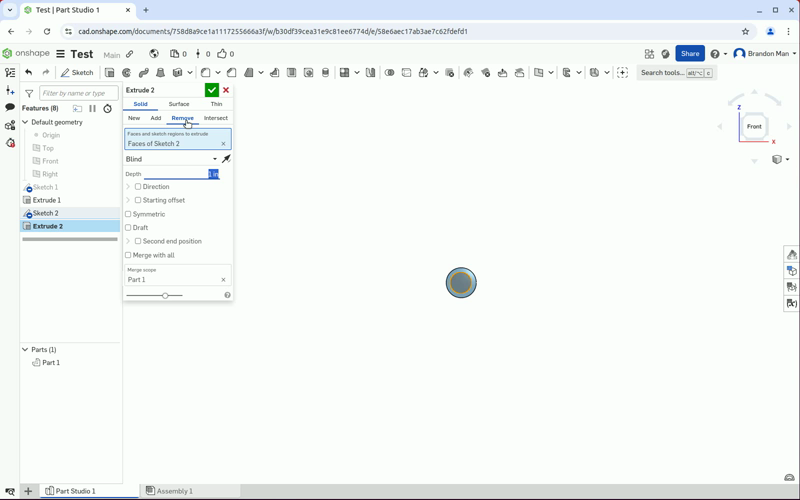
text(-61.14)
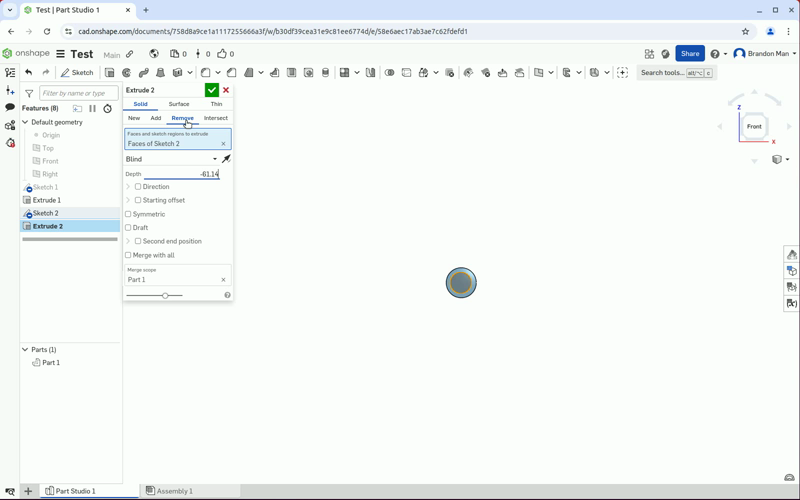
key(tab, 3)
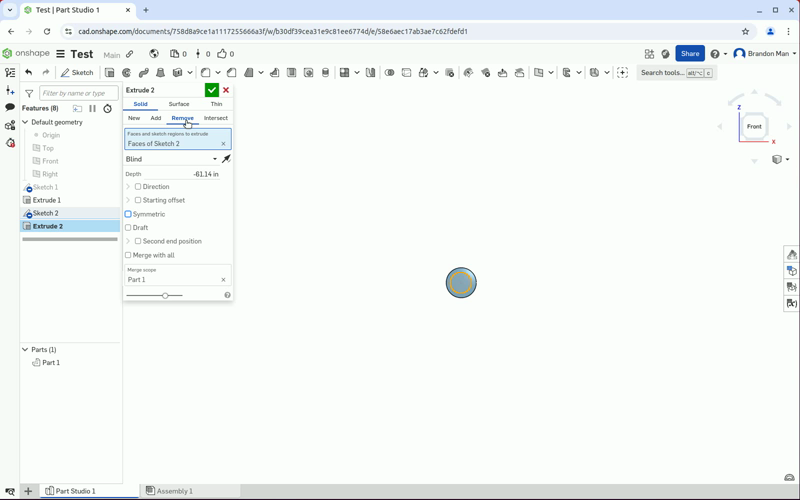
key(space)
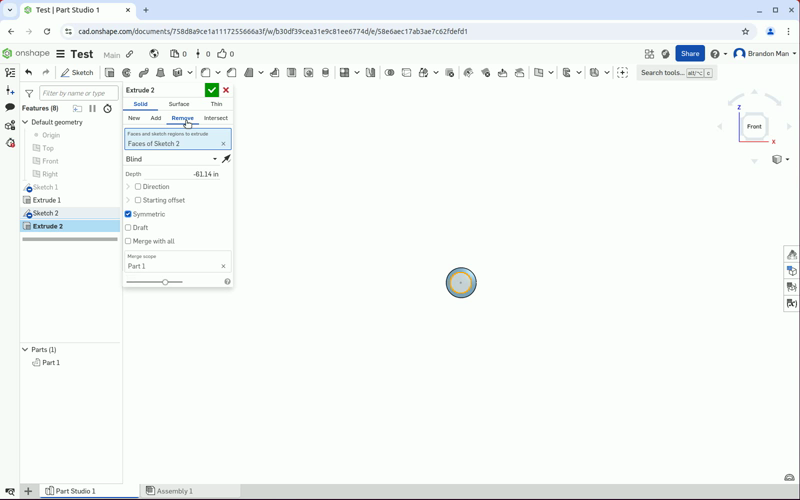
key(tab, 2)
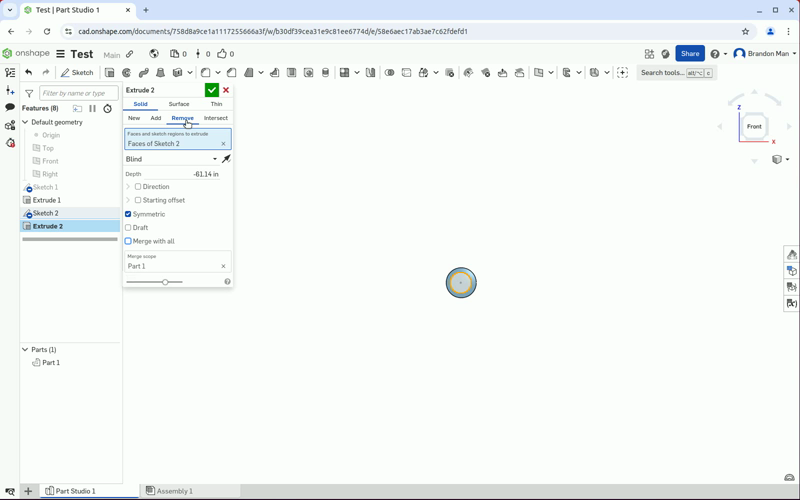
key(space)
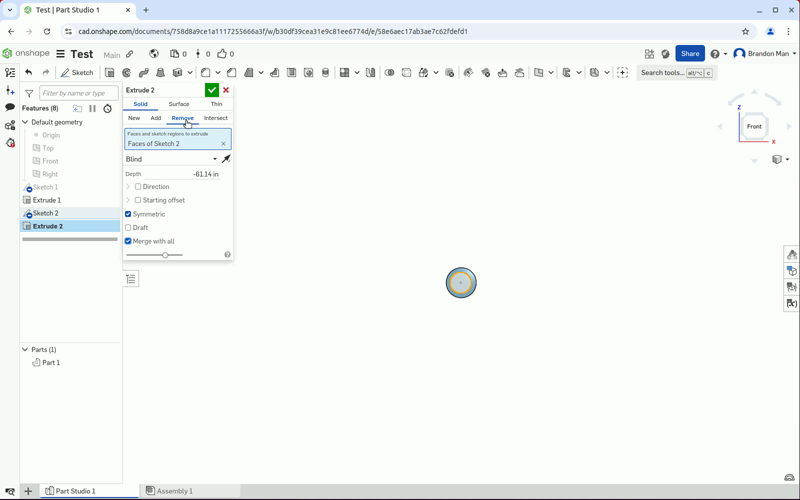
key(enter)
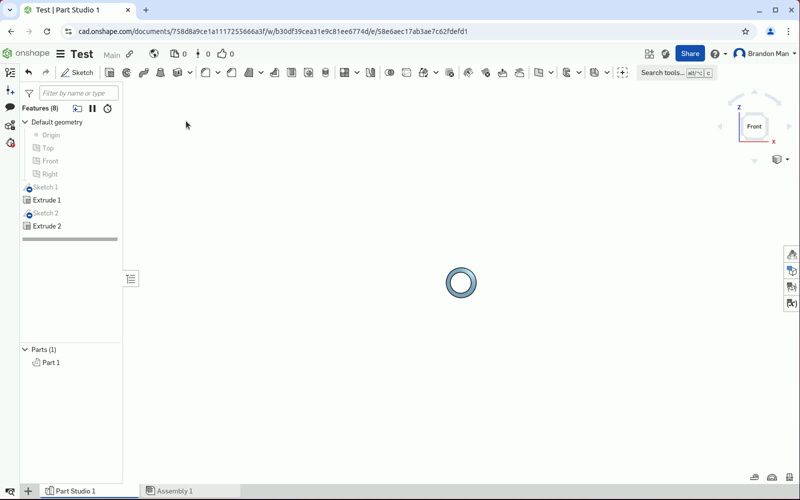
key(shift+h)
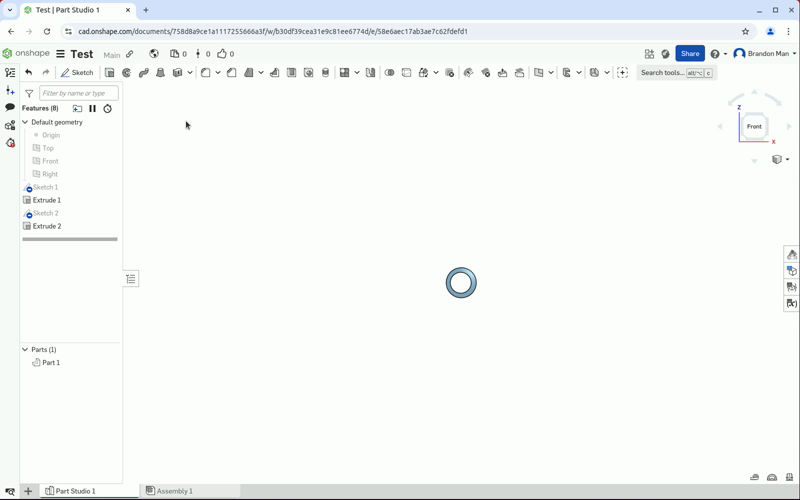
key(shift+h)
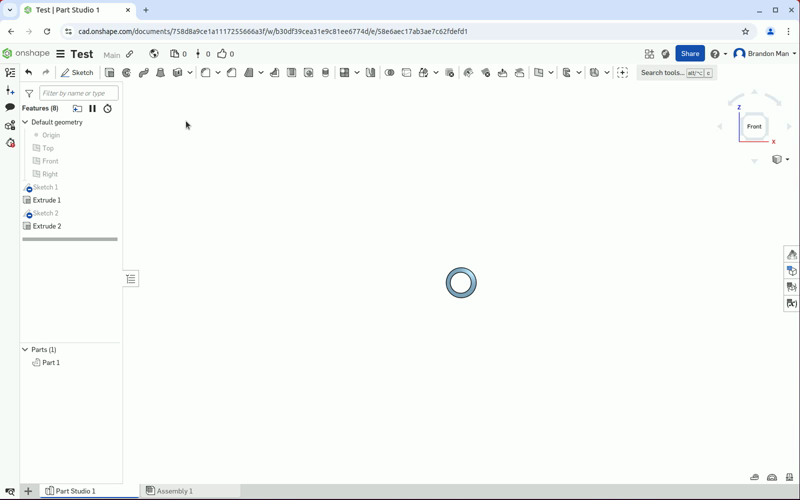
mouse_move(73, 189)
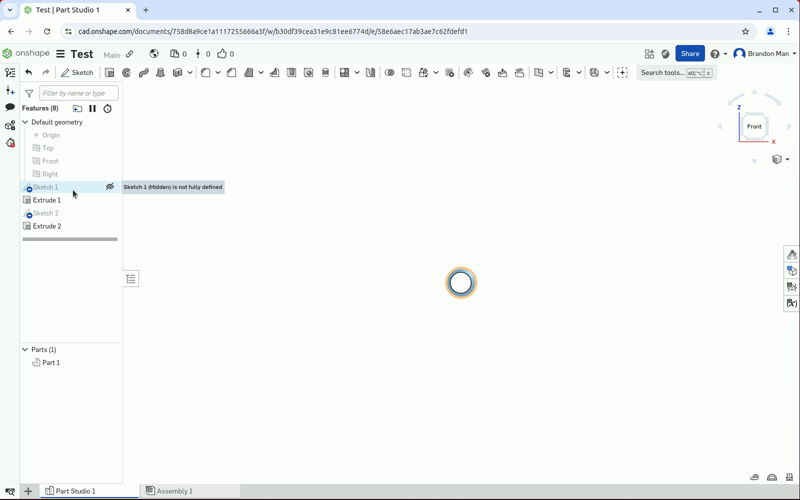
click(73, 189)
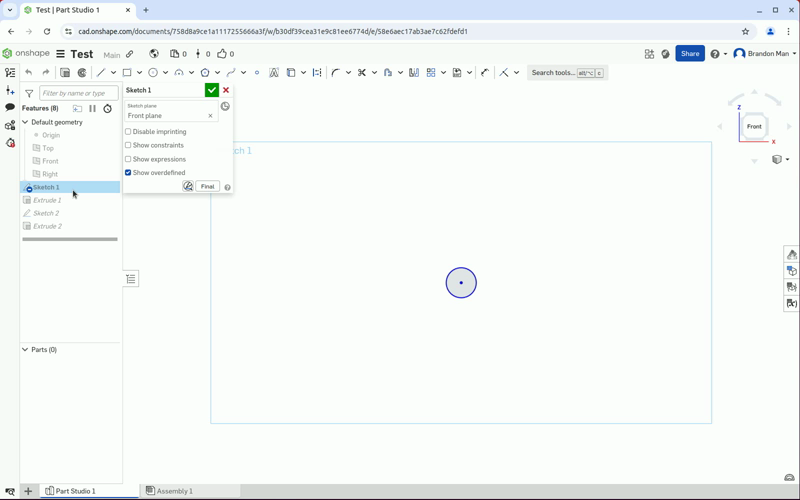
mouse_move(229, 92)
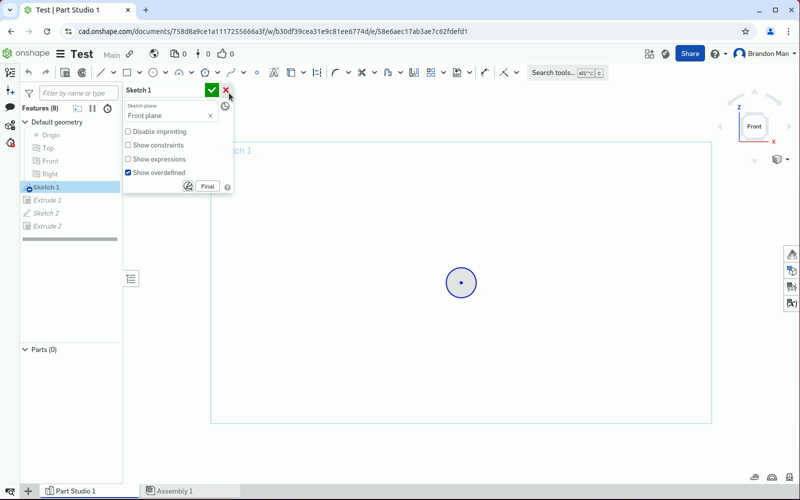
click(229, 92)
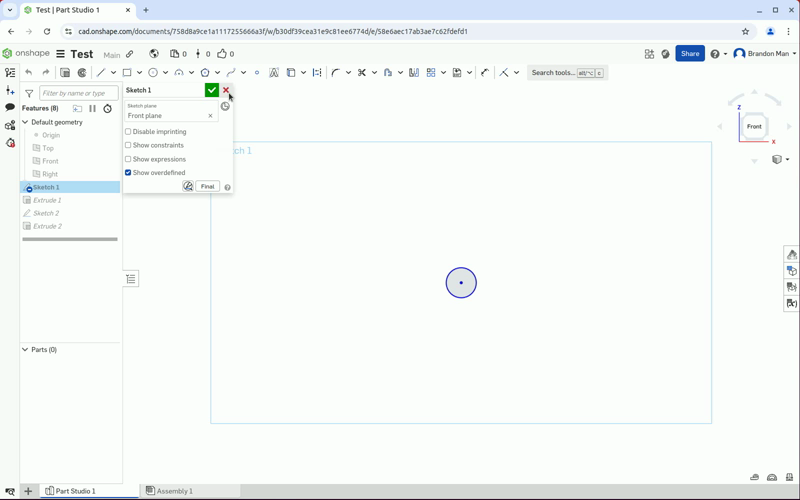
key(shift+s)
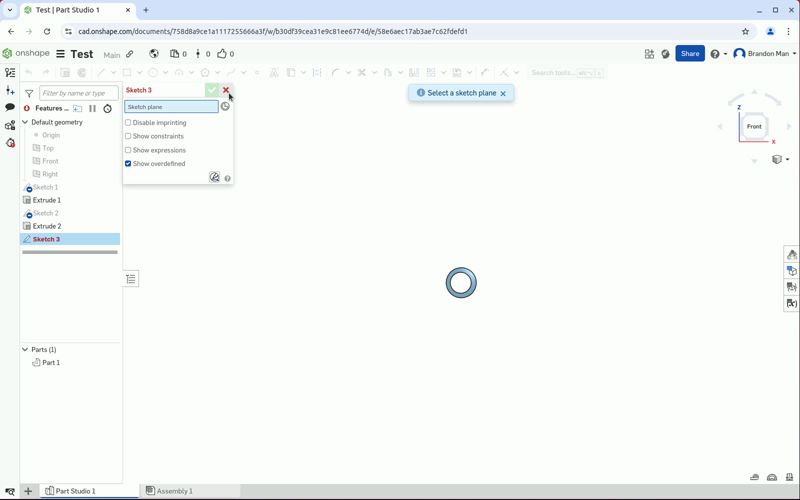
mouse_move(73, 163)
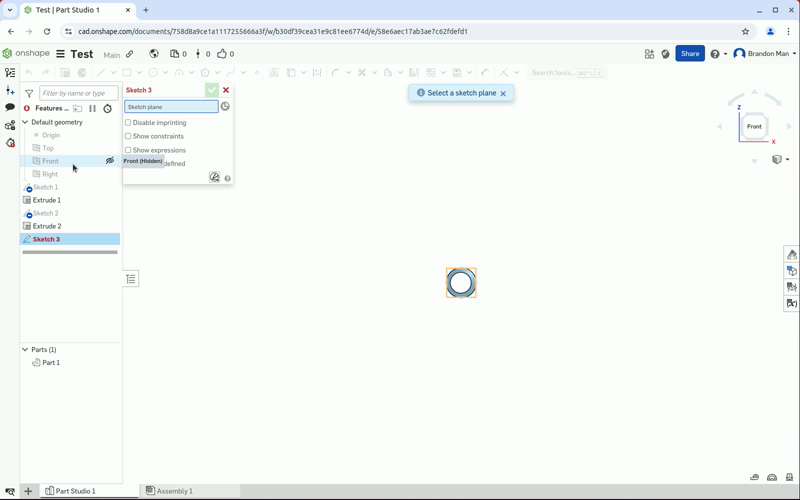
click(73, 163)
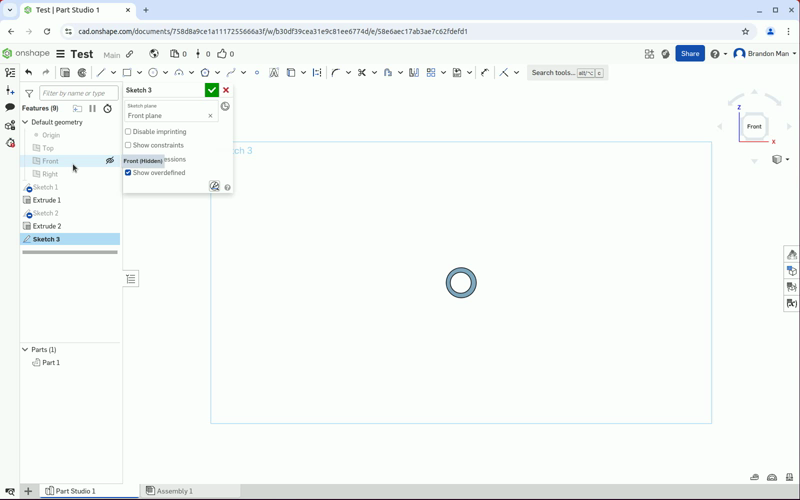
mouse_move(73, 352)
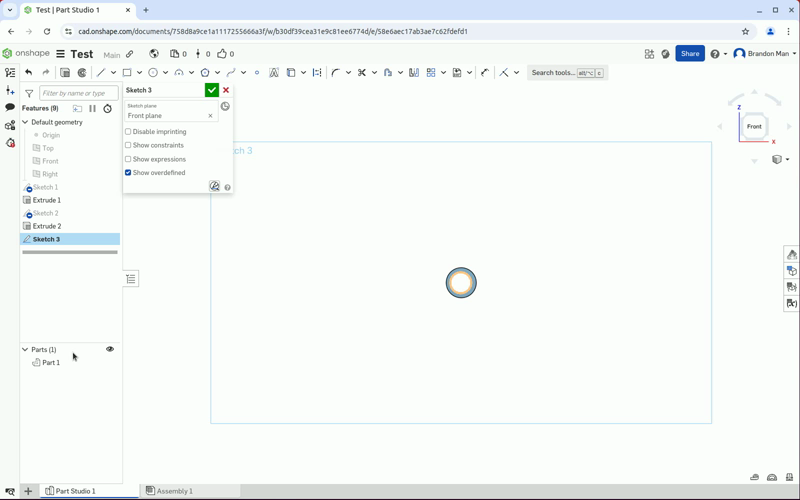
key(y)
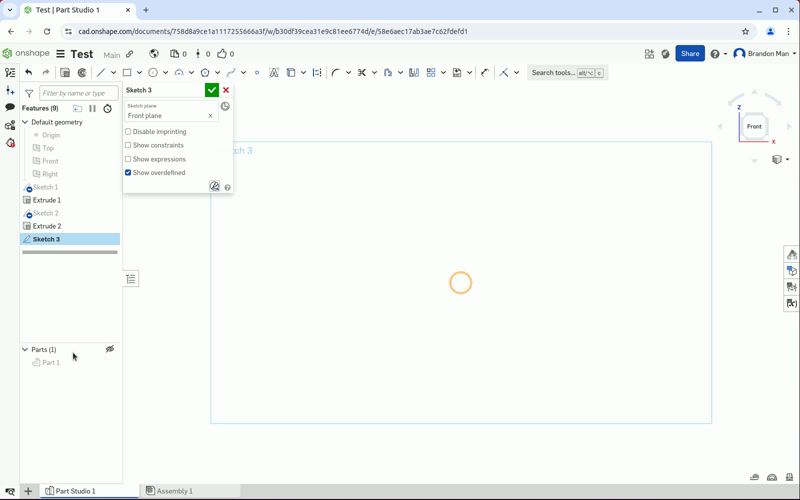
key(l)
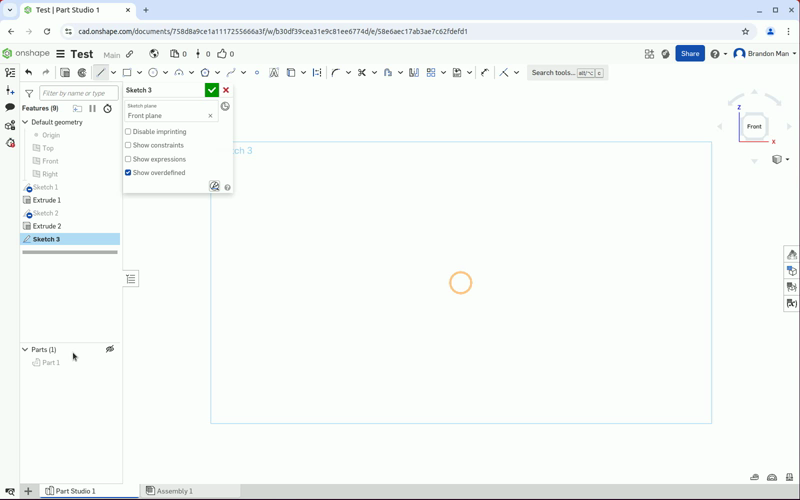
key_down(shift)
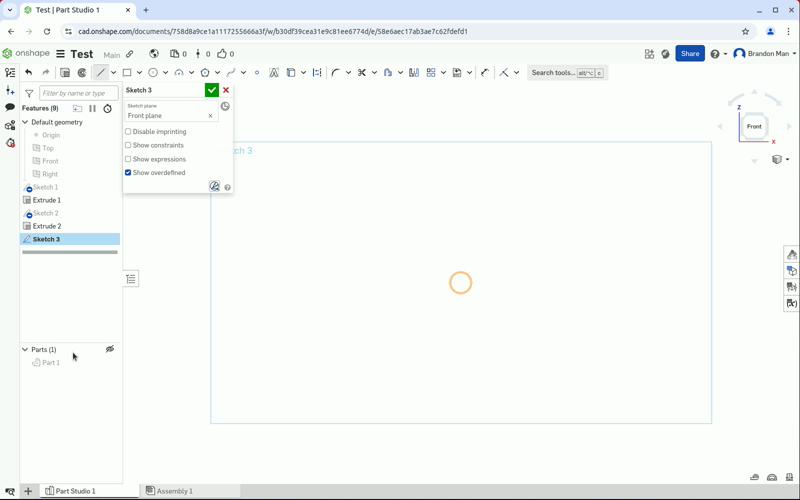
mouse_move(433, 282)
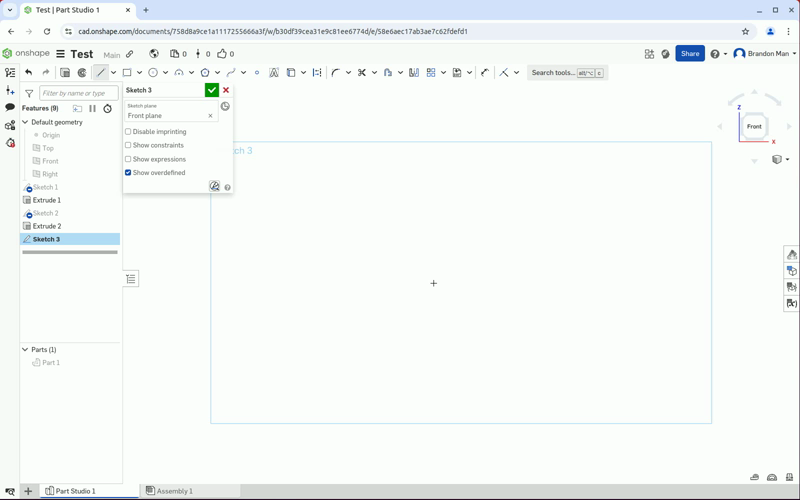
click(433, 282)
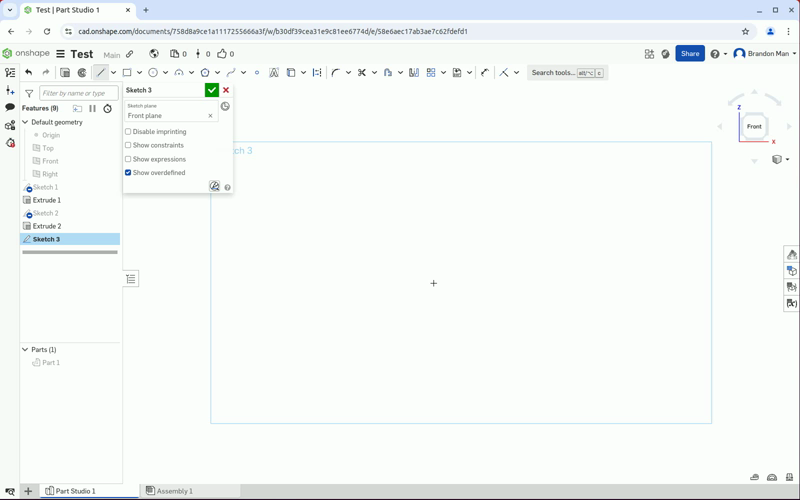
key_up(shift)
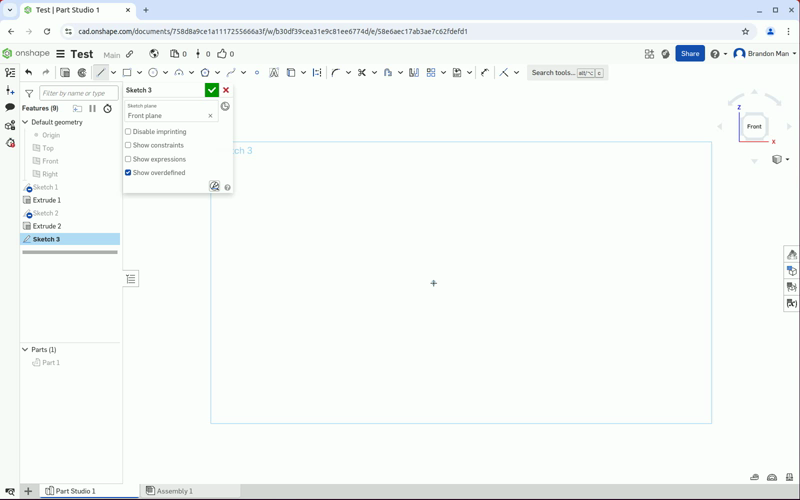
key_down(shift)
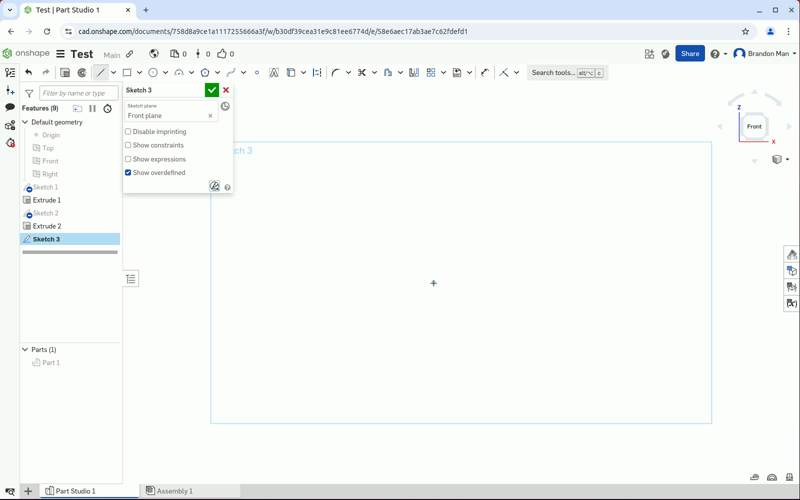
mouse_move(463, 282)
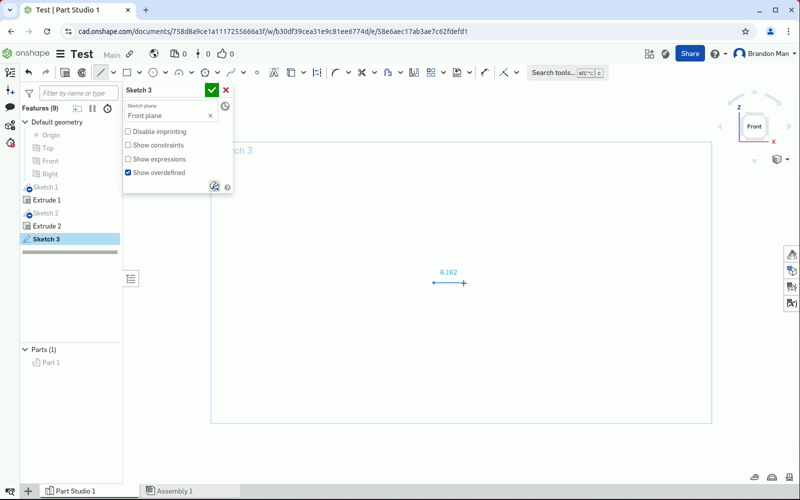
mouse_move(488, 282)
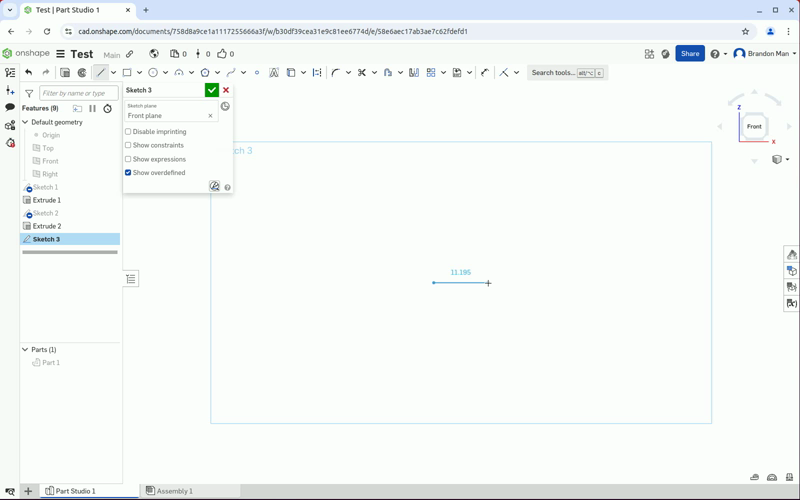
click(488, 282)
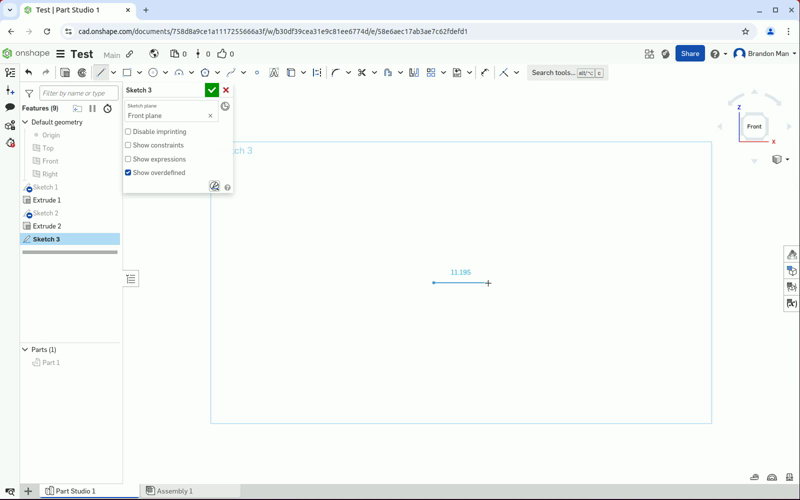
key_up(shift)
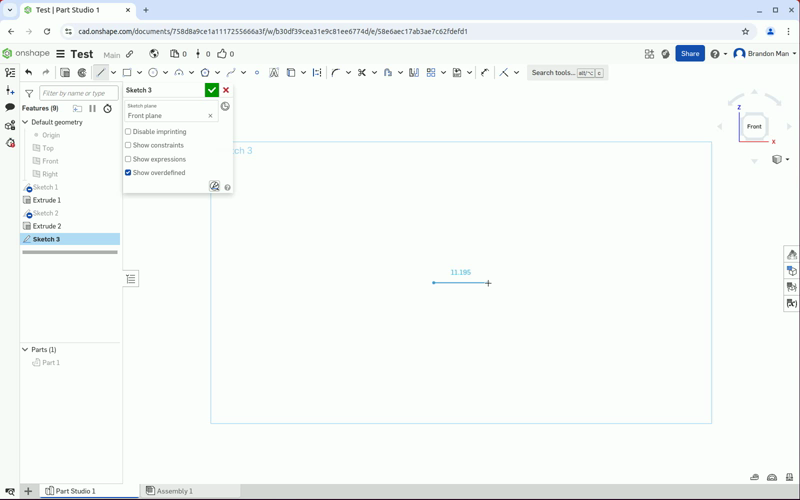
key_down(shift)
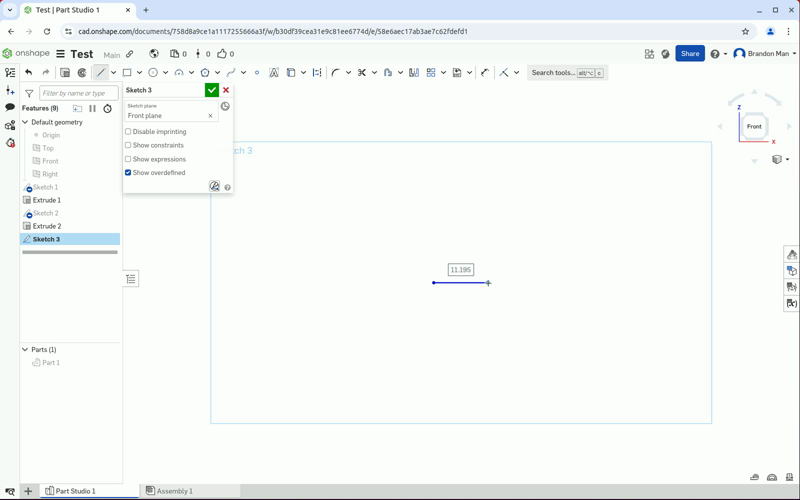
mouse_move(518, 282)
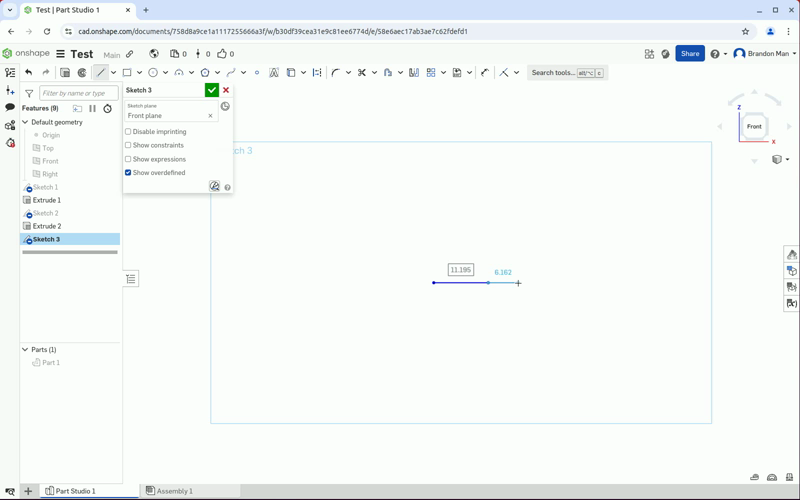
mouse_move(488, 266)
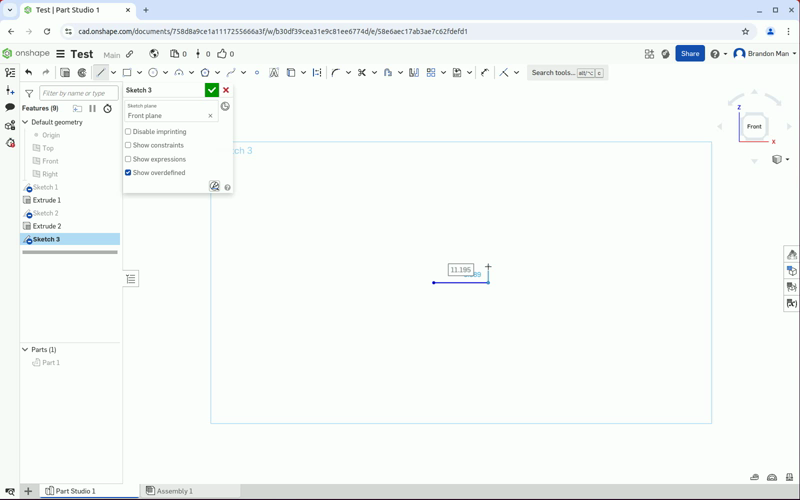
click(488, 266)
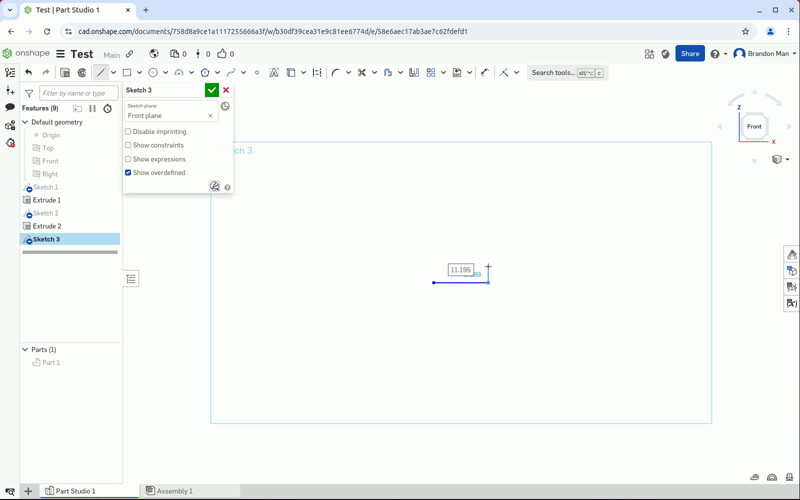
key_up(shift)
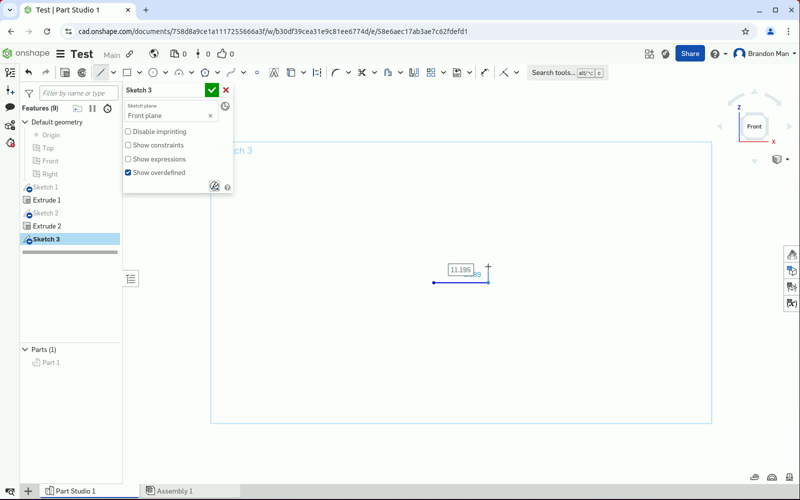
key_down(shift)
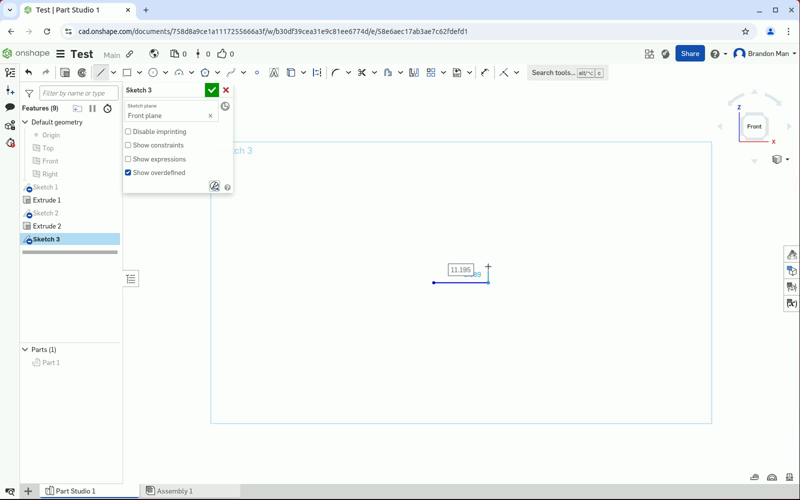
mouse_move(518, 266)
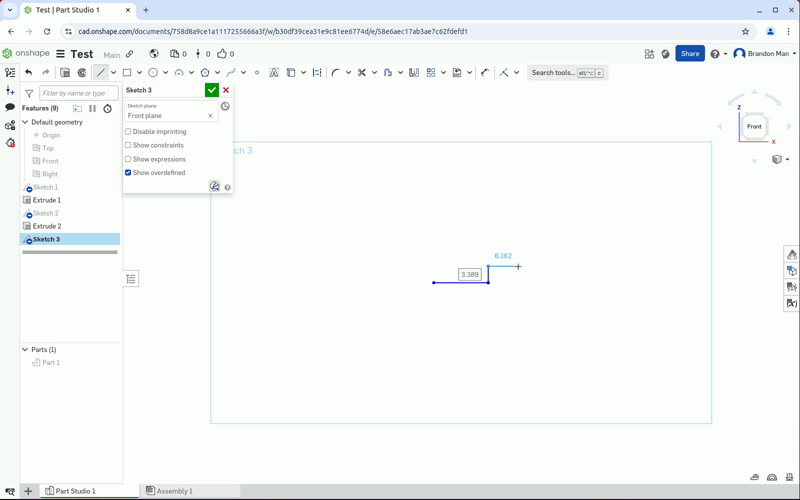
mouse_move(433, 266)
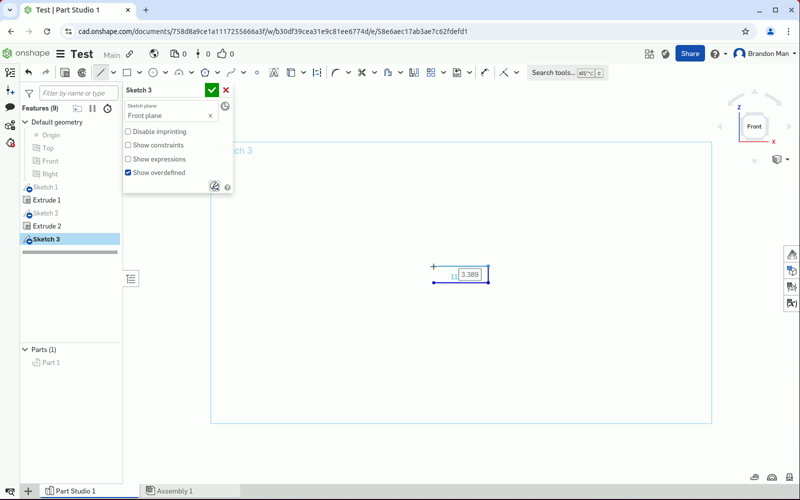
click(433, 266)
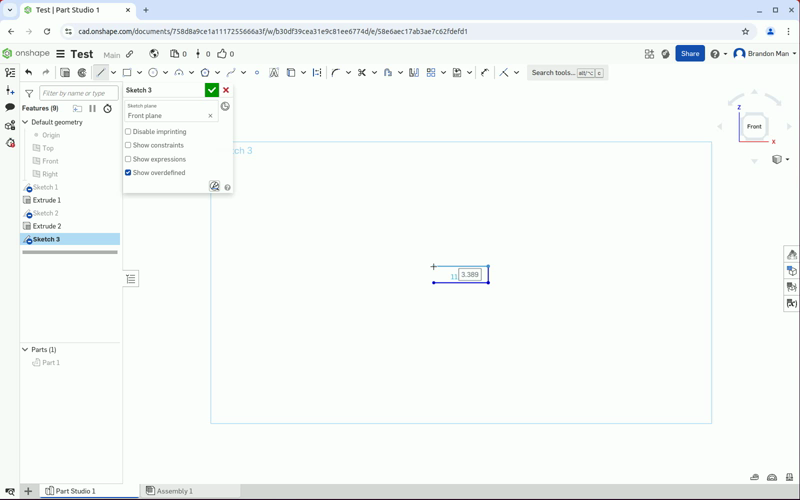
key_up(shift)
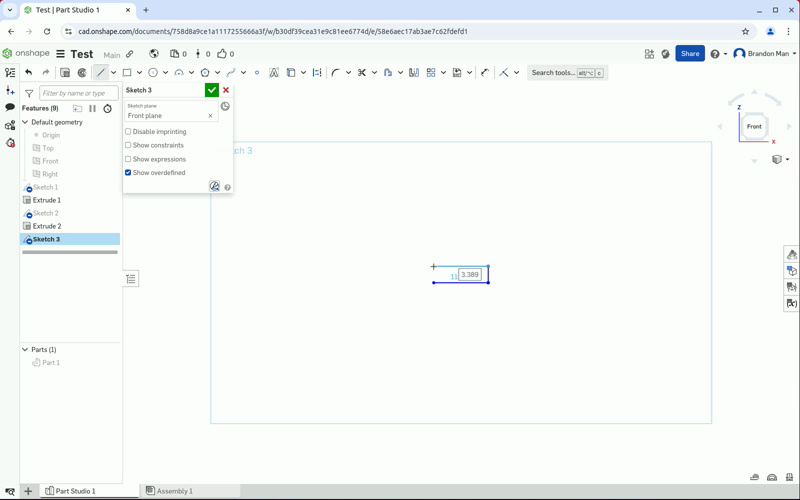
mouse_move(463, 266)
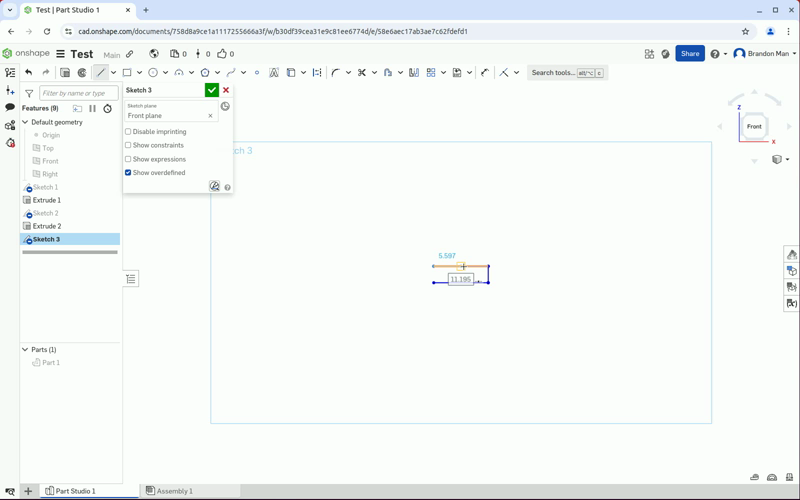
key_down(shift)
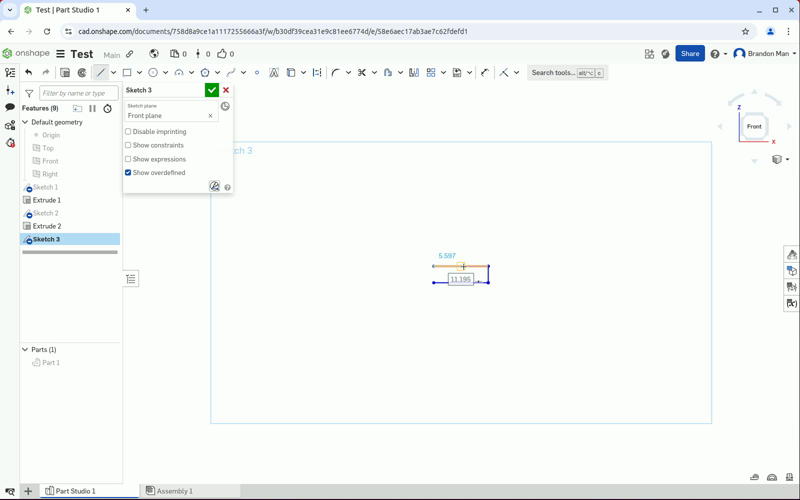
mouse_move(433, 282)
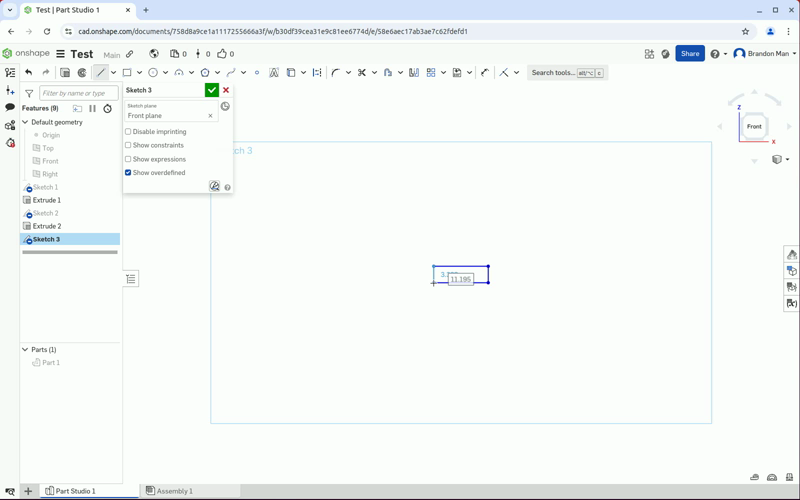
key_up(shift)
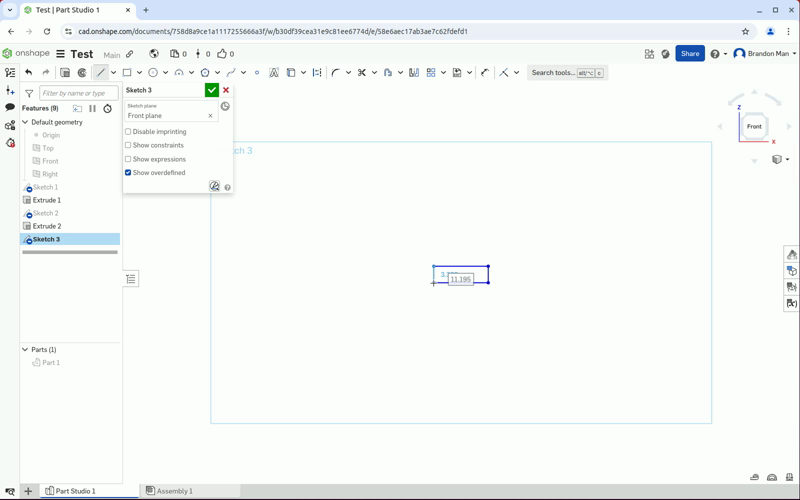
click(433, 282)
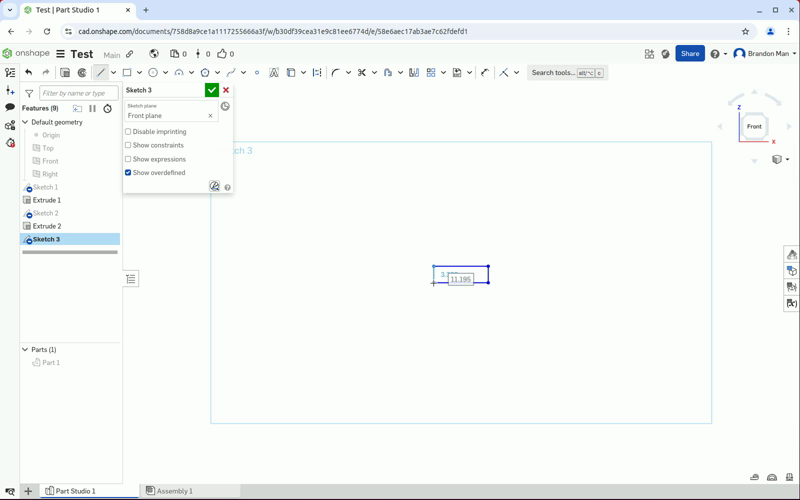
key(esc)
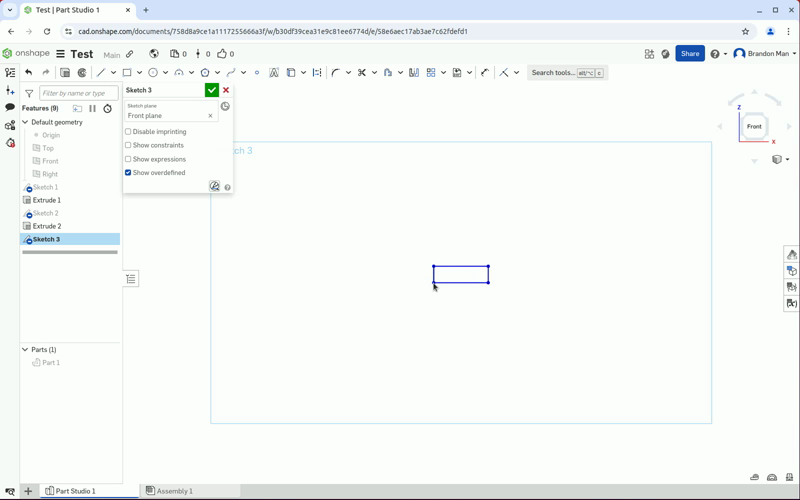
mouse_move(472, 275)
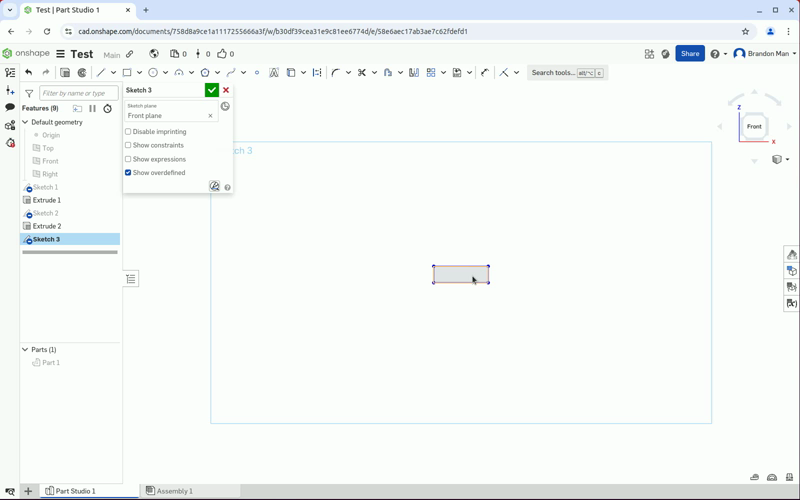
scroll(6)
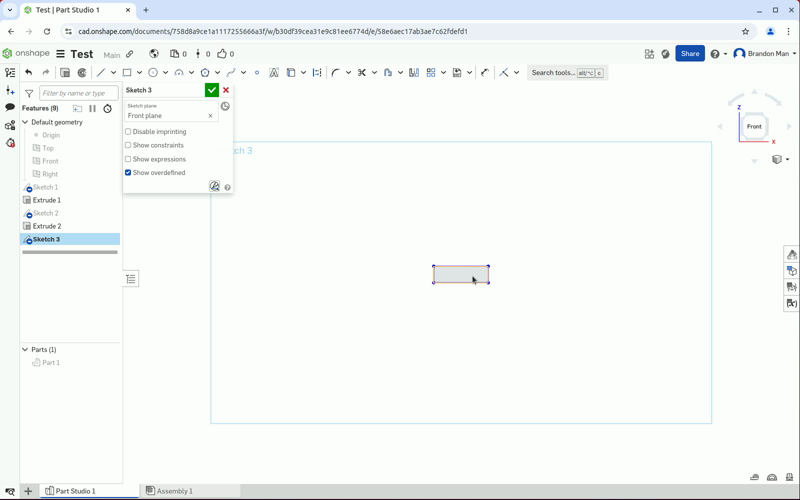
scroll(6)
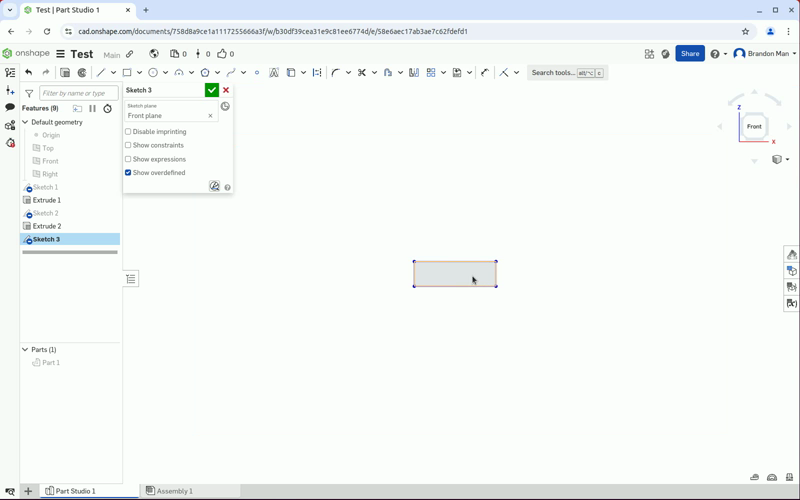
scroll(6)
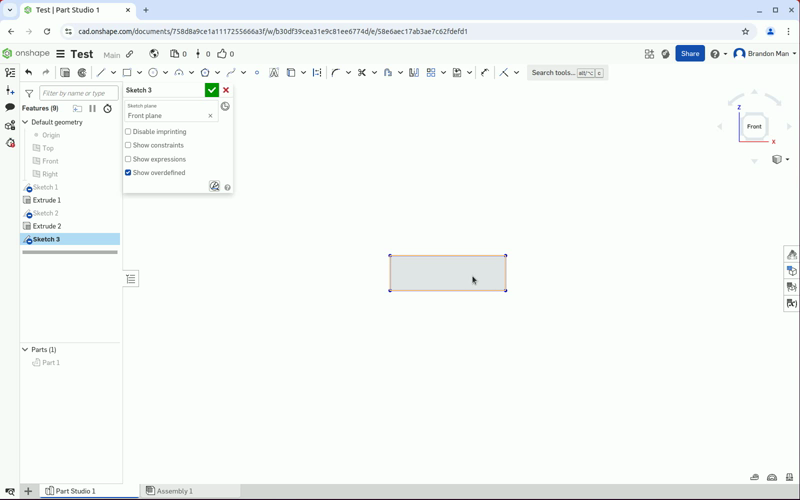
scroll(6)
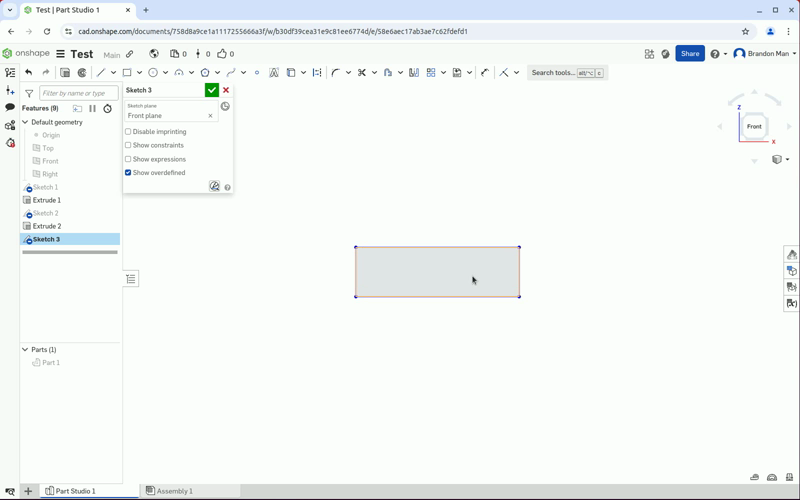
scroll(6)
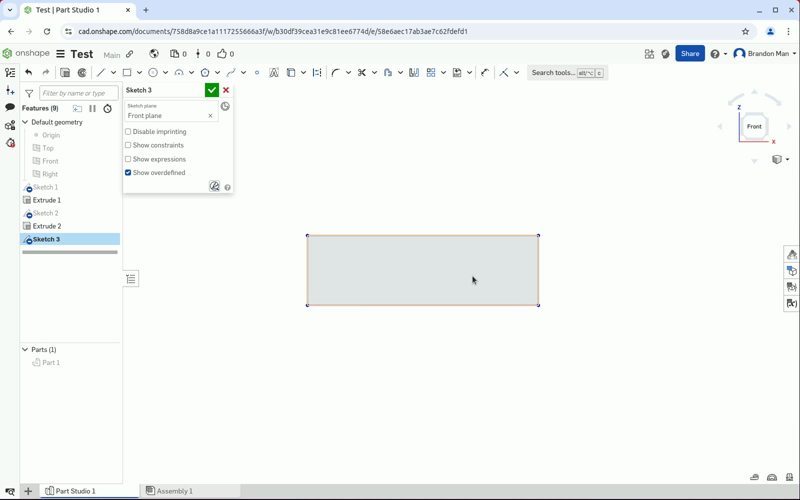
scroll(6)
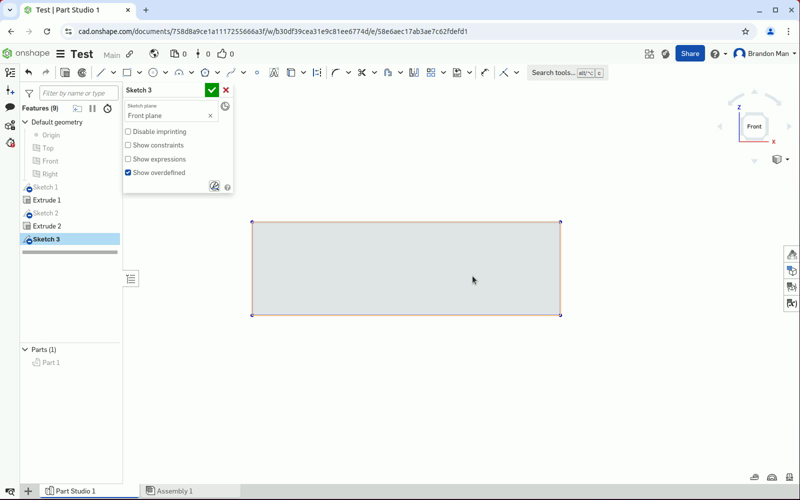
scroll(6)
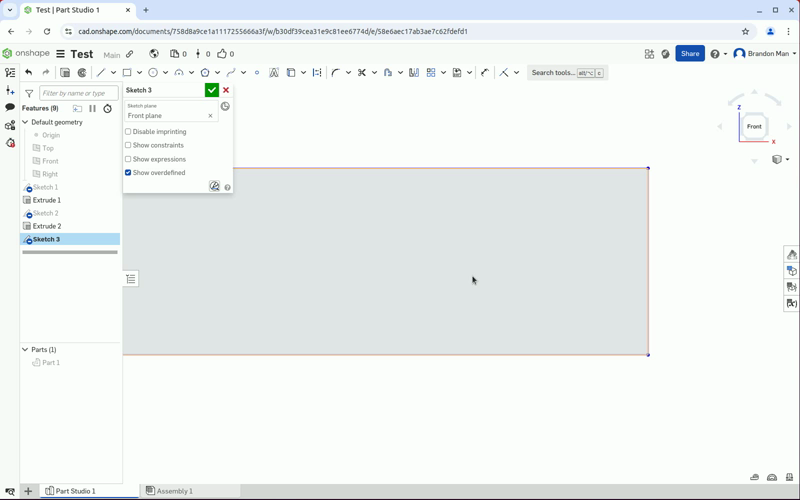
click(472, 275)
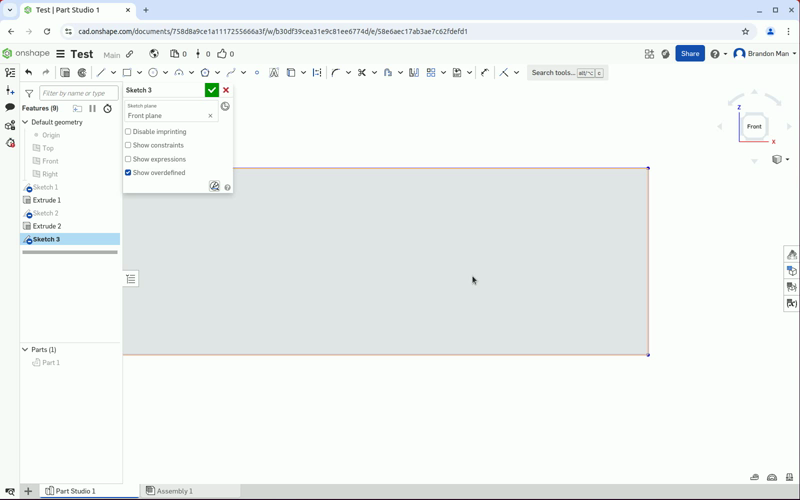
scroll(-6)
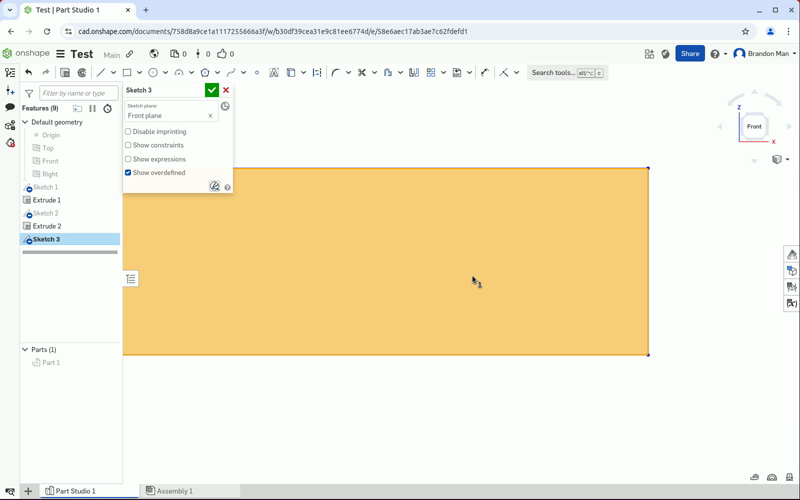
scroll(-6)
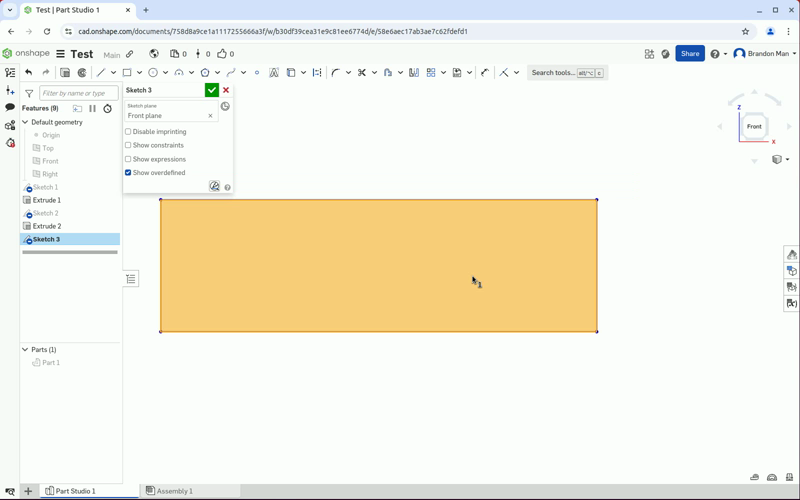
scroll(-6)
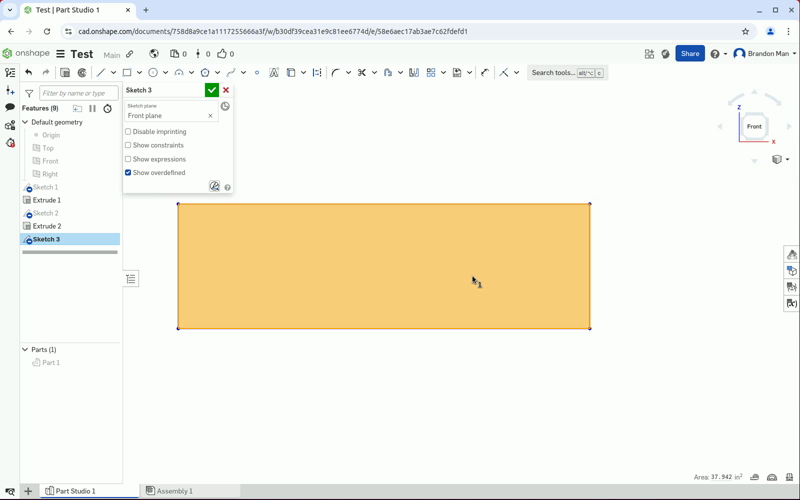
scroll(-6)
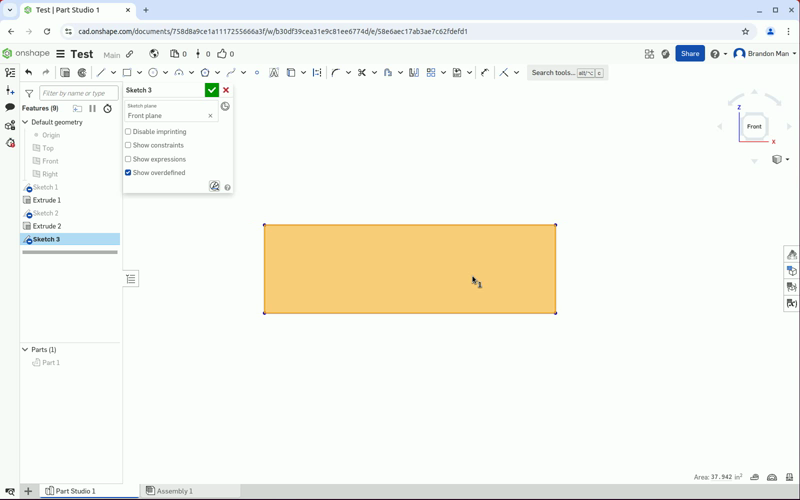
scroll(-6)
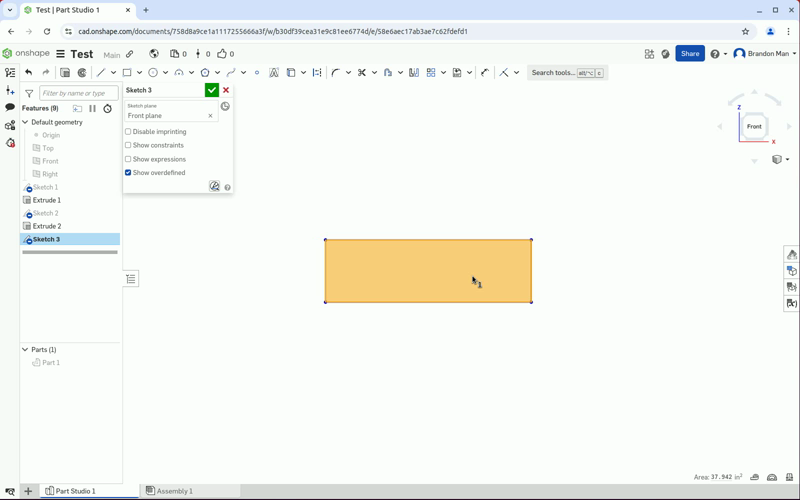
scroll(-6)
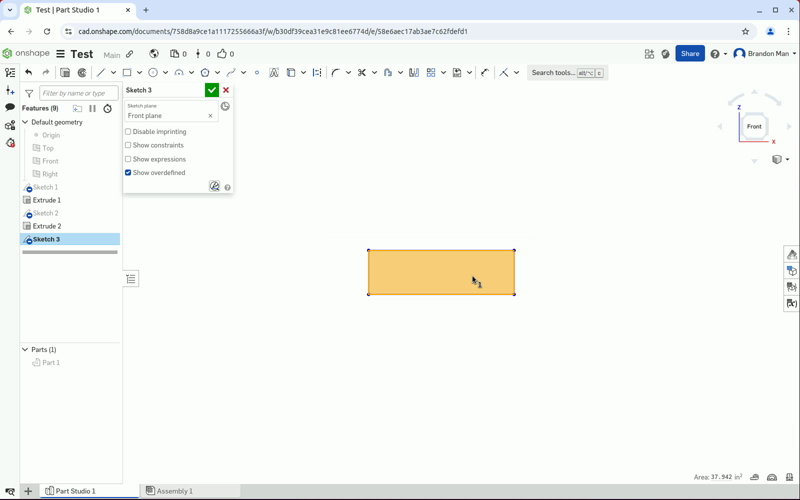
scroll(-6)
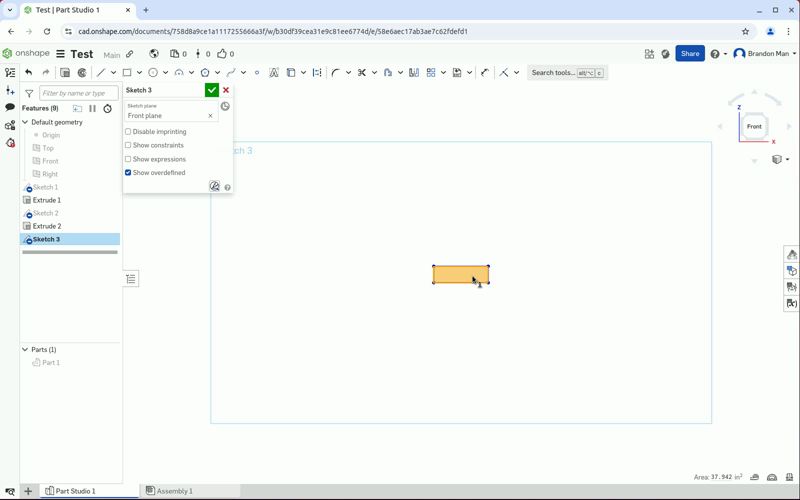
mouse_move(73, 352)
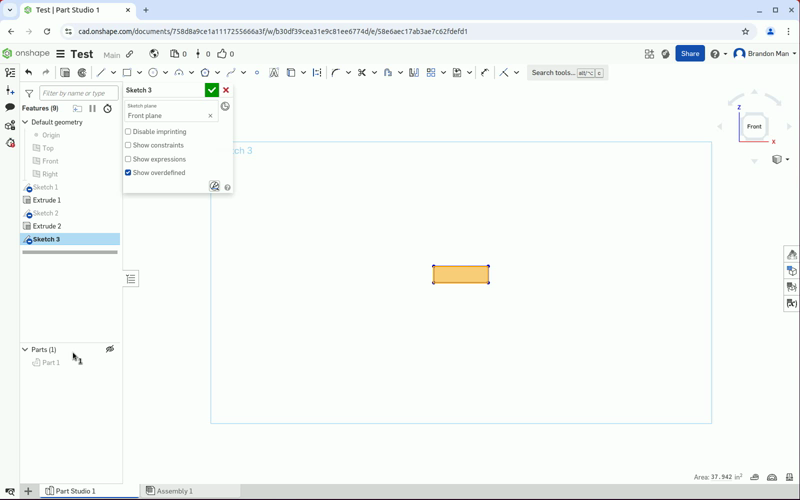
key(shift+y)
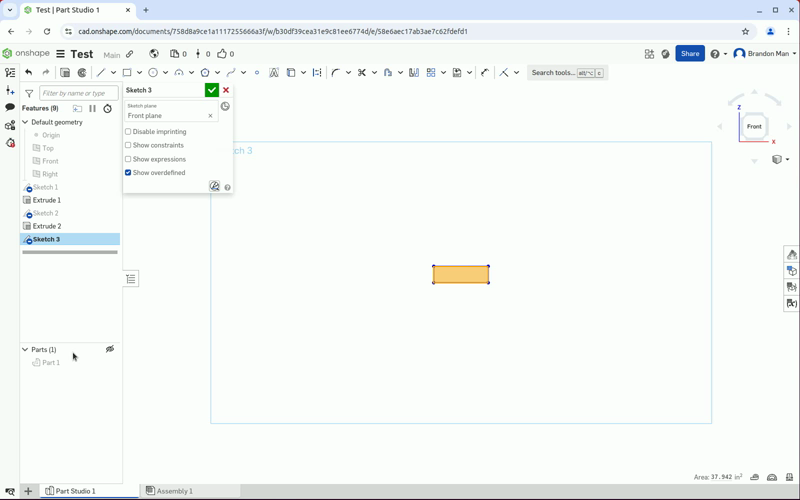
key(shift+e)
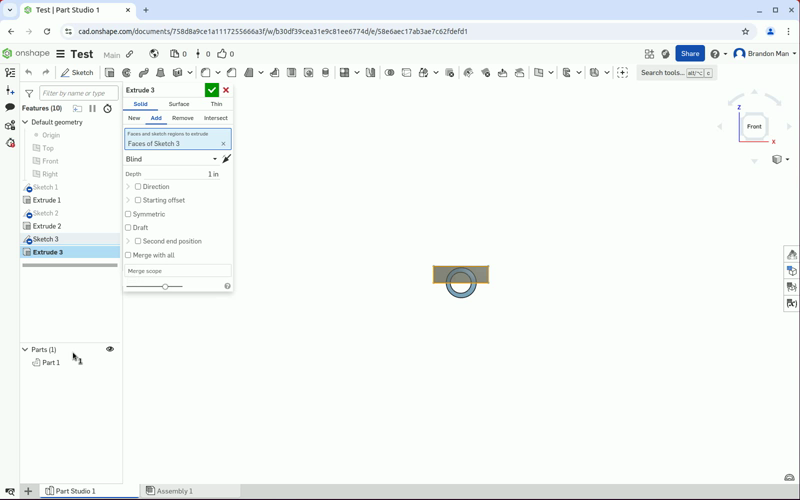
mouse_move(143, 106)
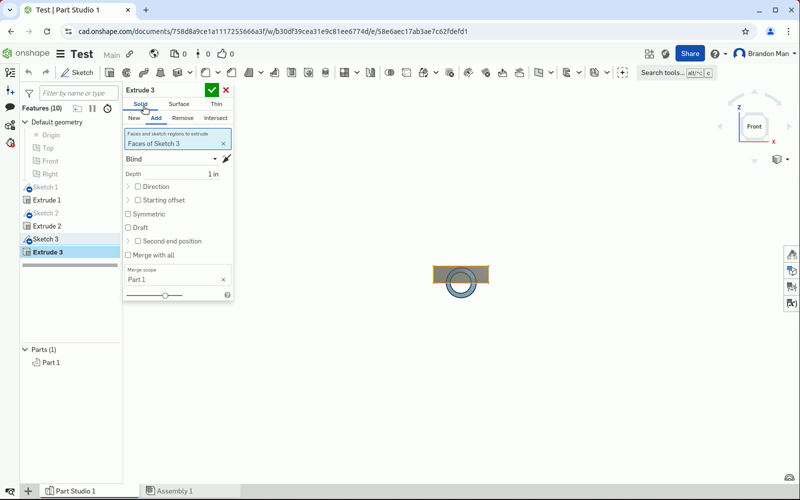
click(143, 106)
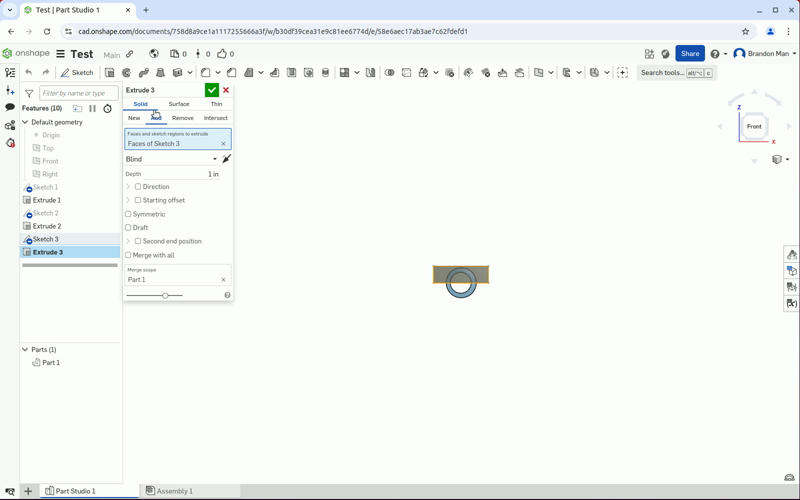
mouse_move(186, 120)
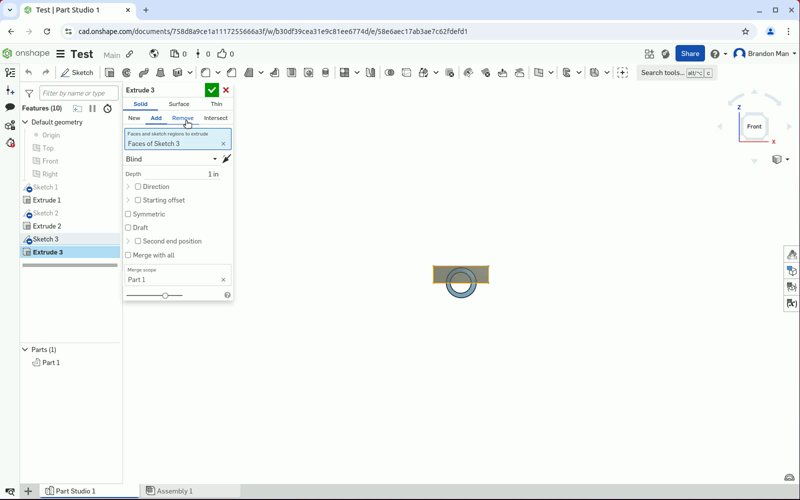
click(186, 120)
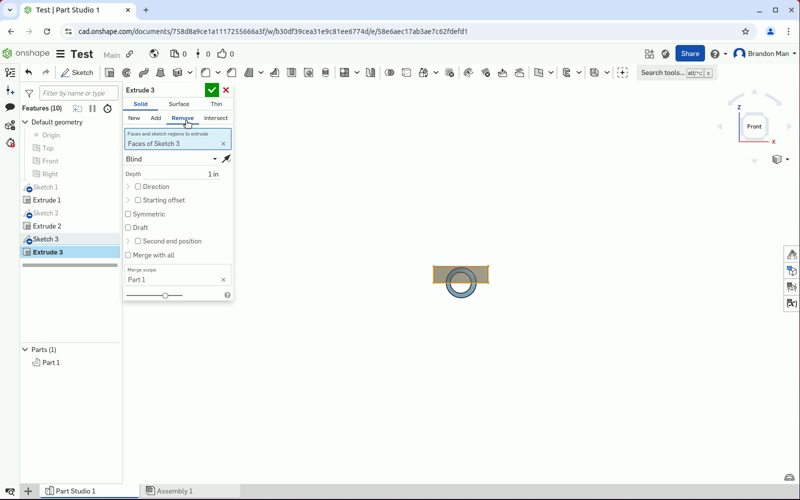
key(tab, 4)
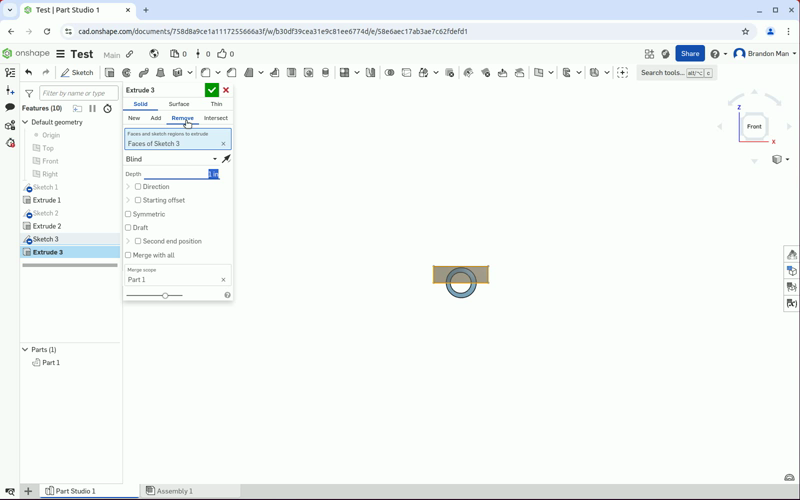
text(61.622)
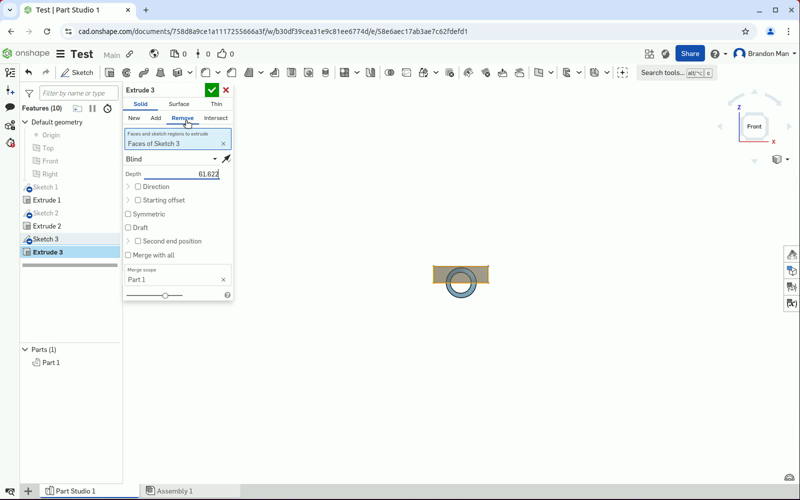
key(tab, 3)
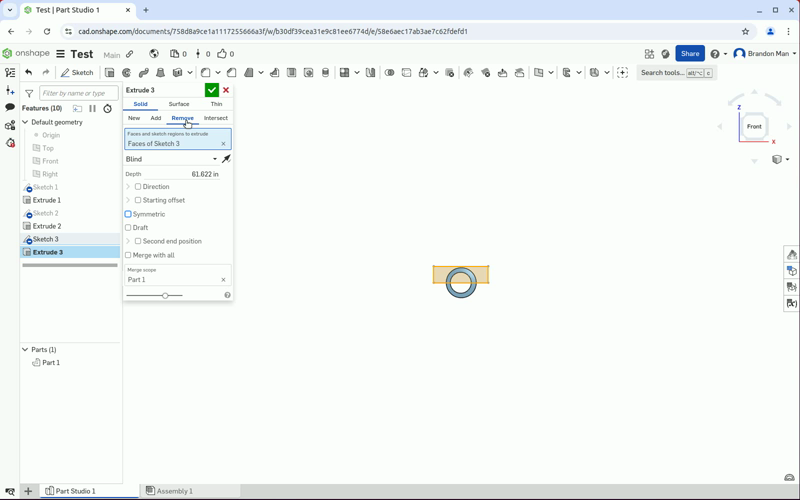
key(space)
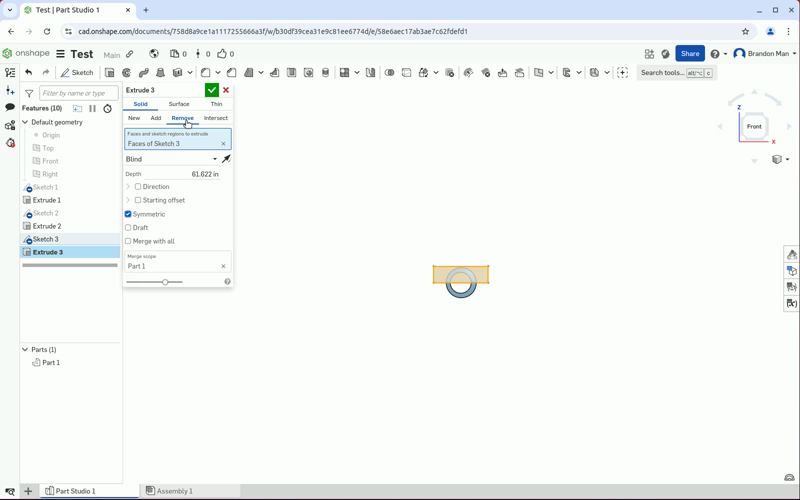
key(tab, 2)
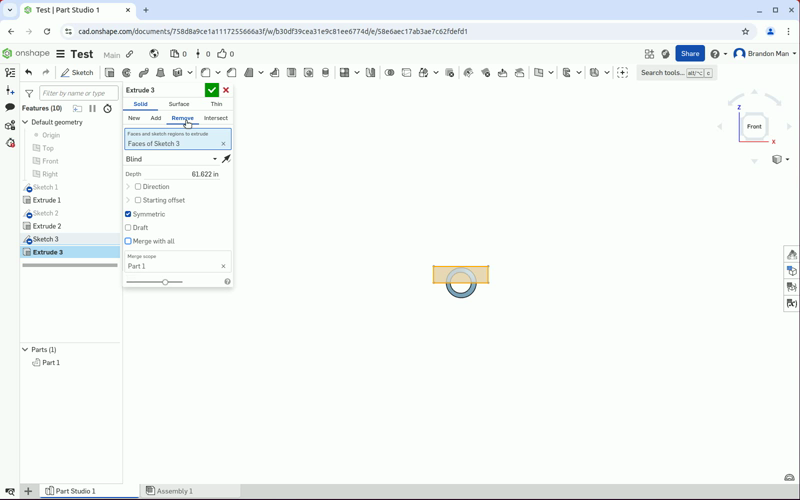
key(space)
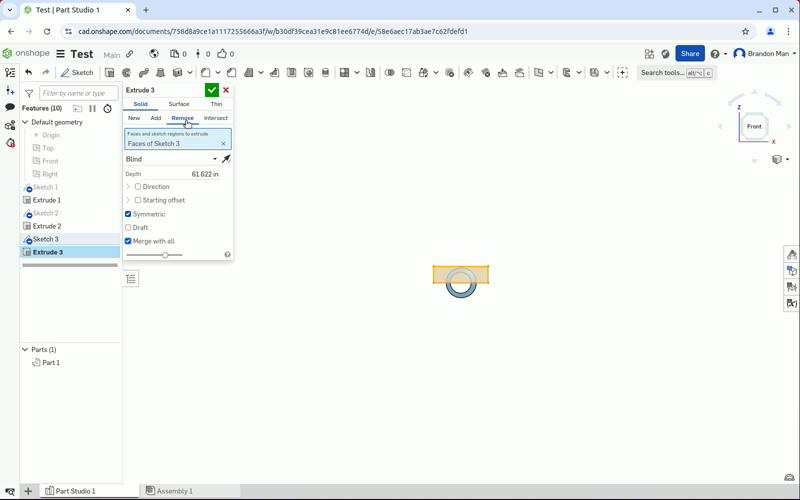
key(enter)
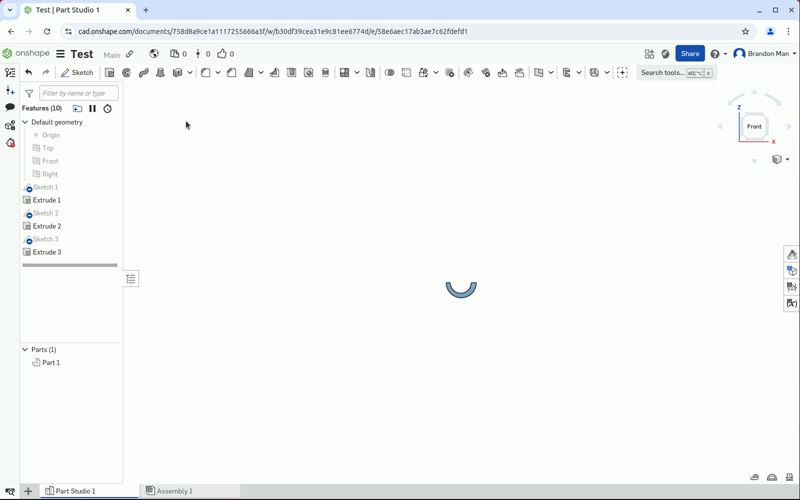
key(shift+h)
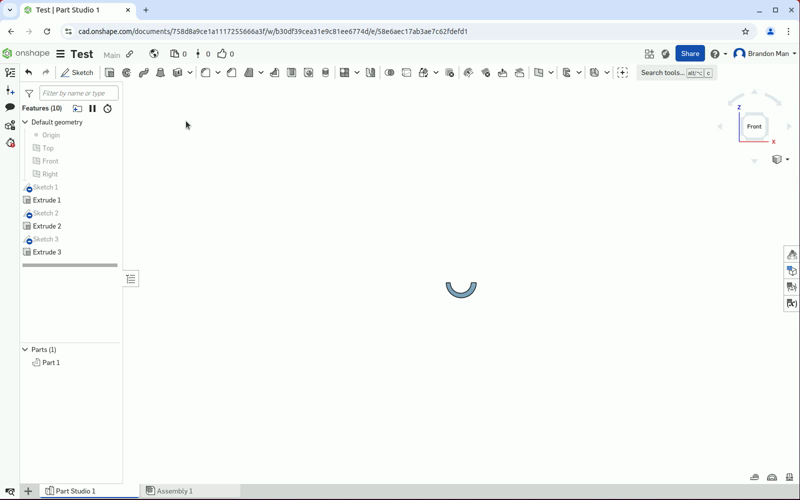
key(shift+h)
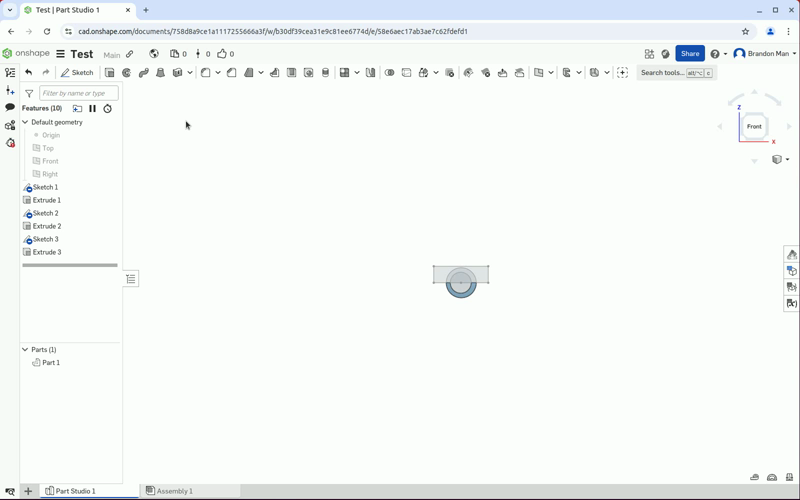
key(shift+7)
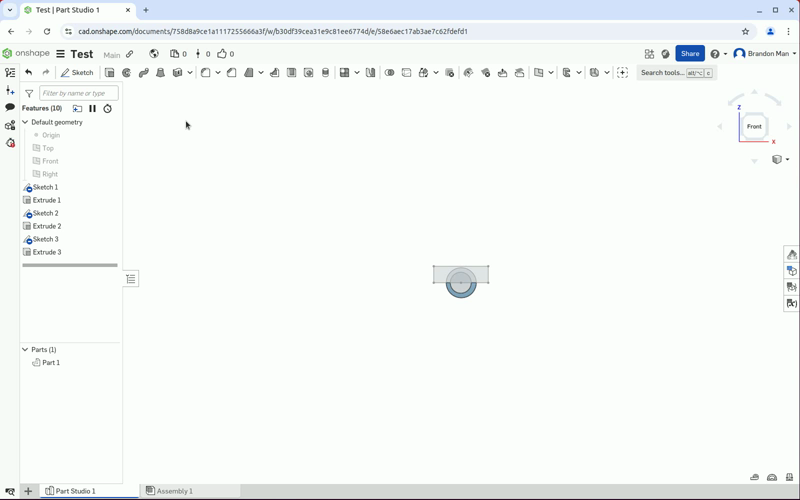
key(left, 2)
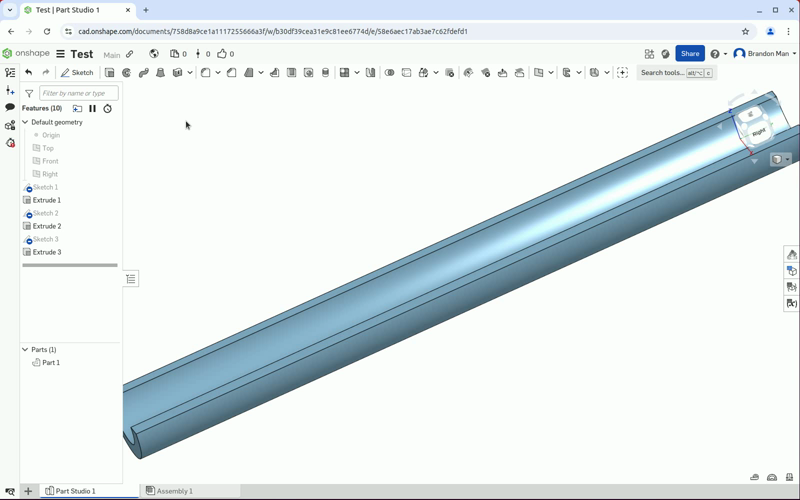
key(down, 2)
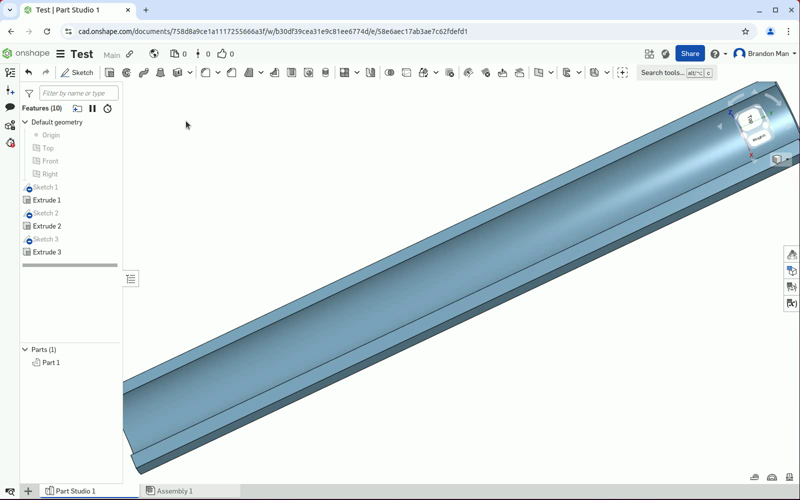
key(up, 2)
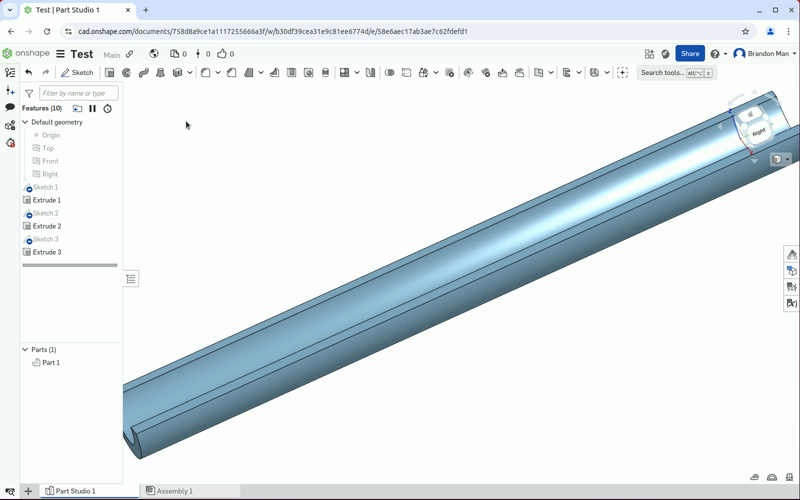
key(right, 2)
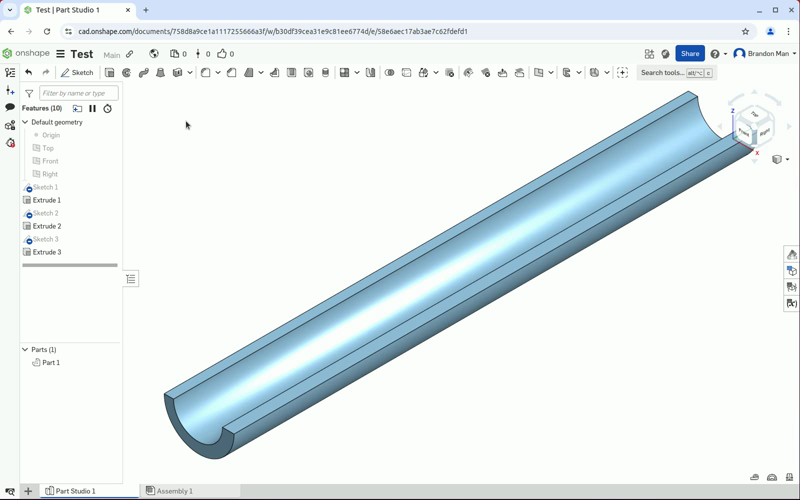
mouse_move(73, 189)
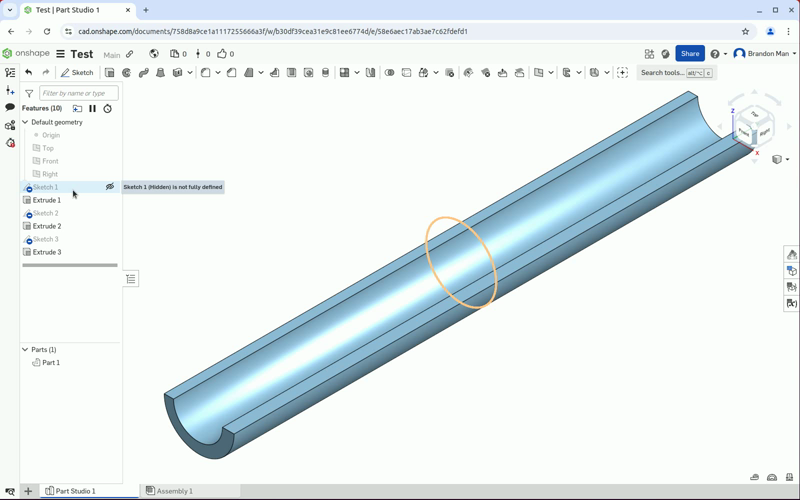
click(73, 189)